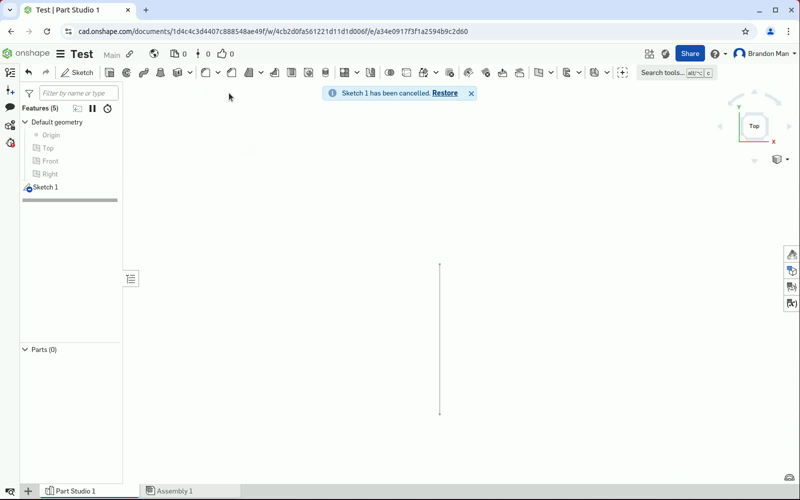
key(shift+h)
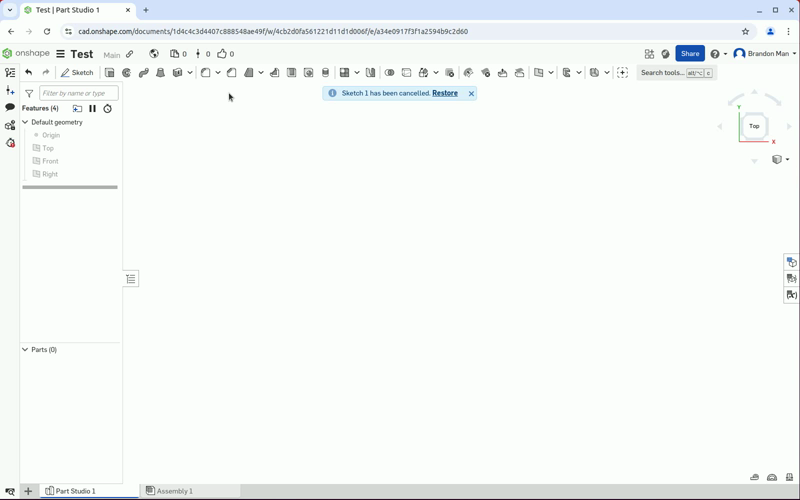
mouse_move(73, 352)
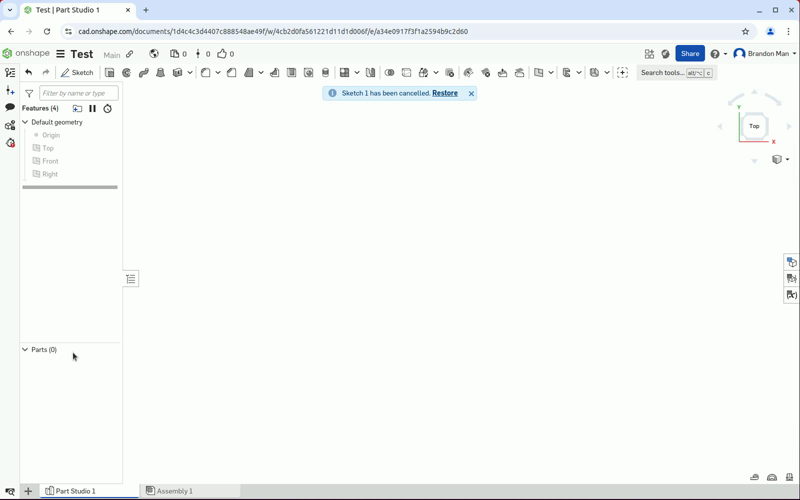
key(y)
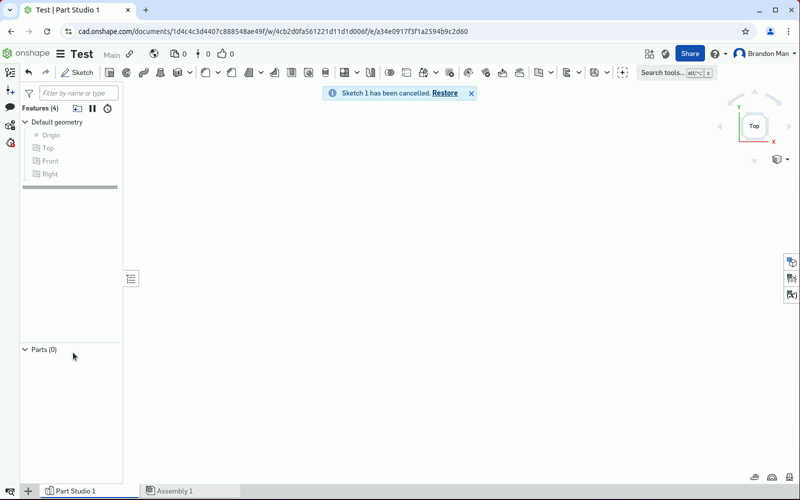
key(shift+p)
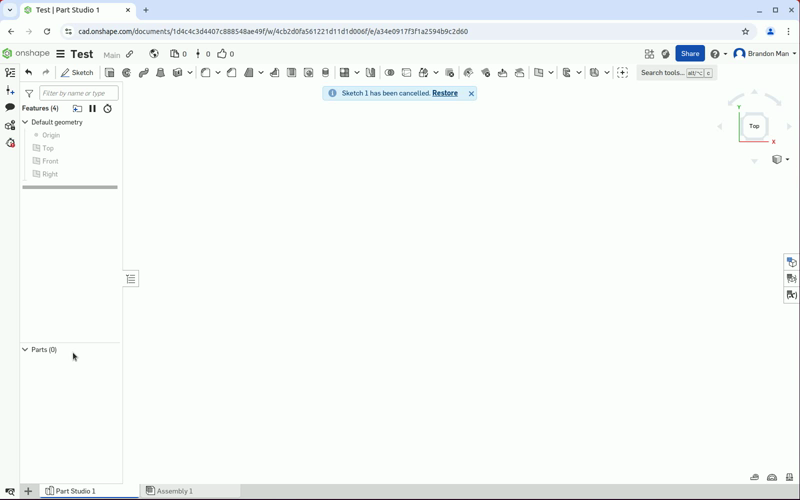
key(space)
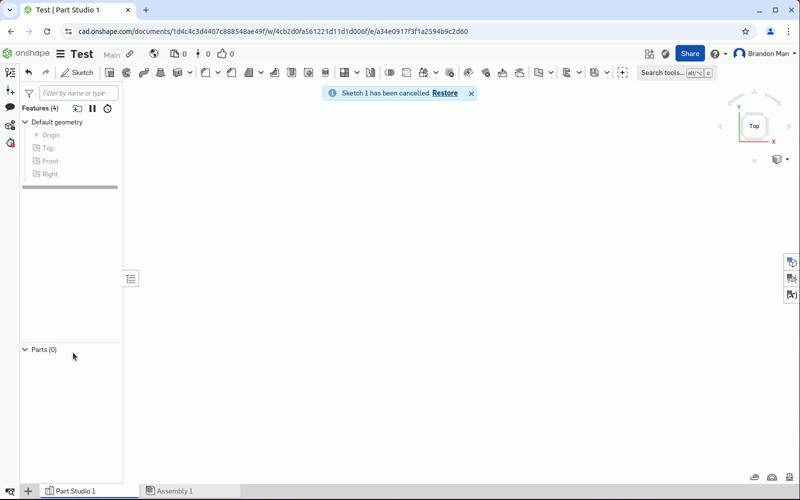
key_down(shift)
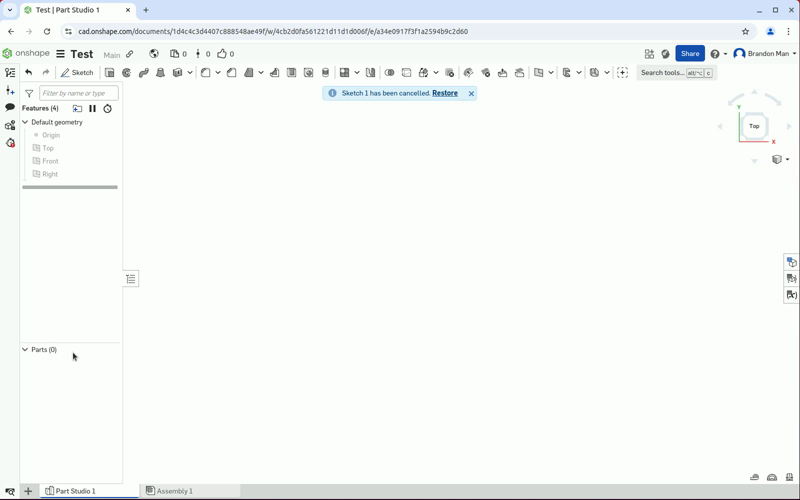
key(up)
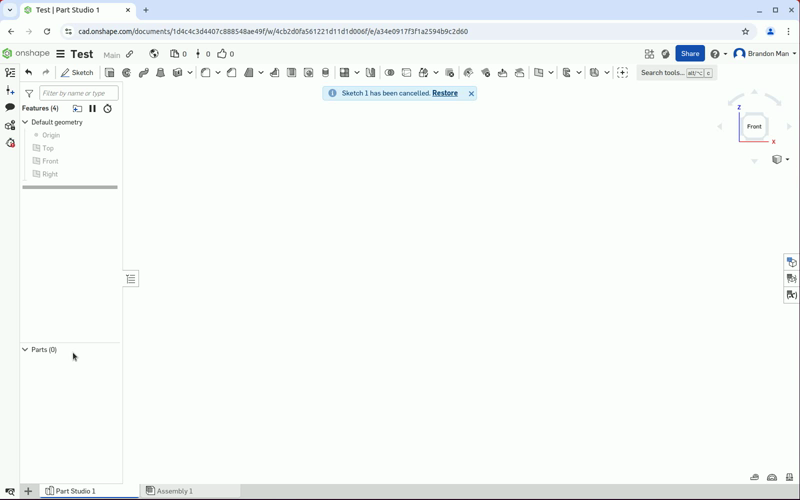
key_up(shift)
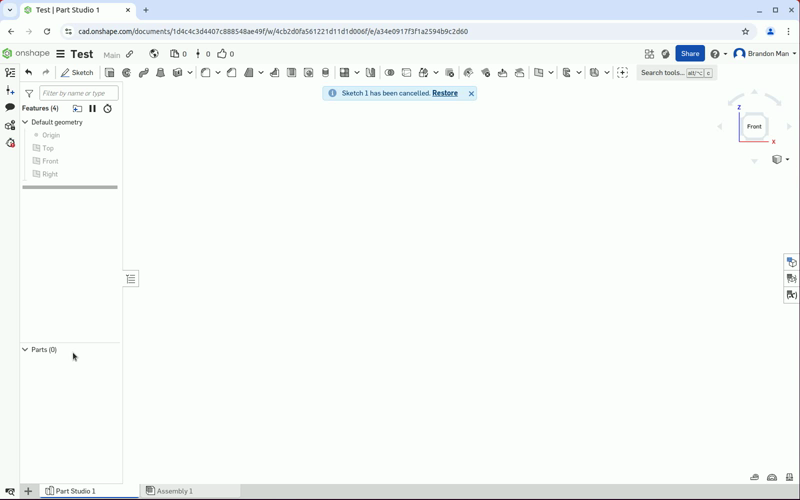
key(space)
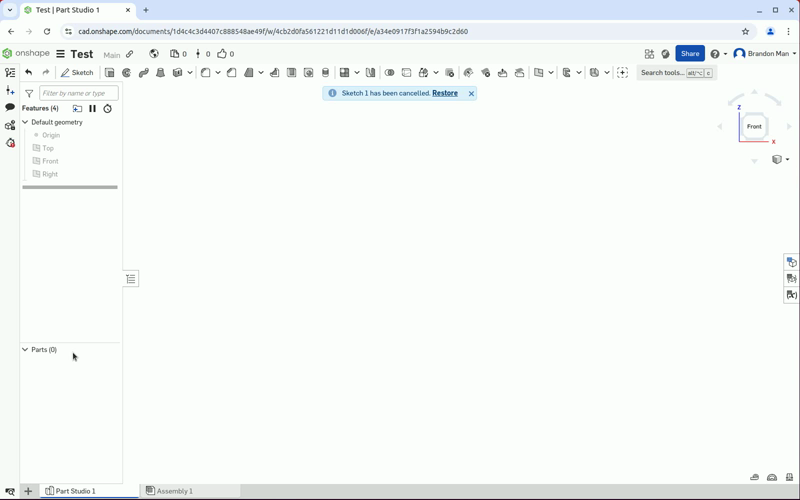
key_down(shift)
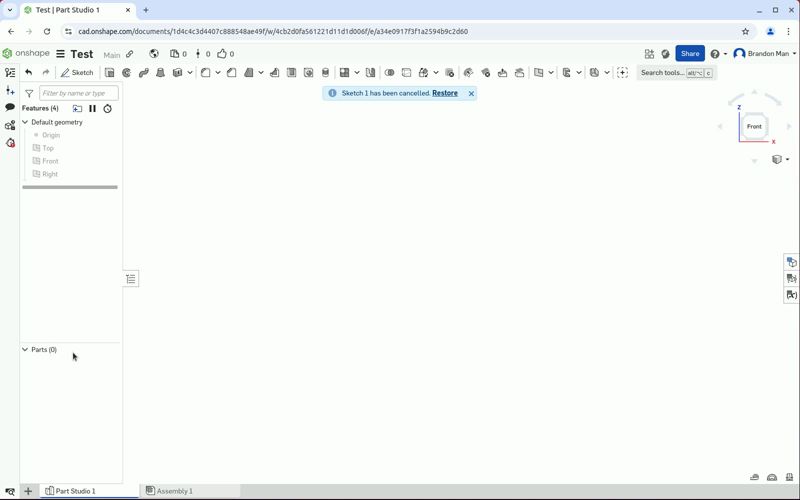
key(left)
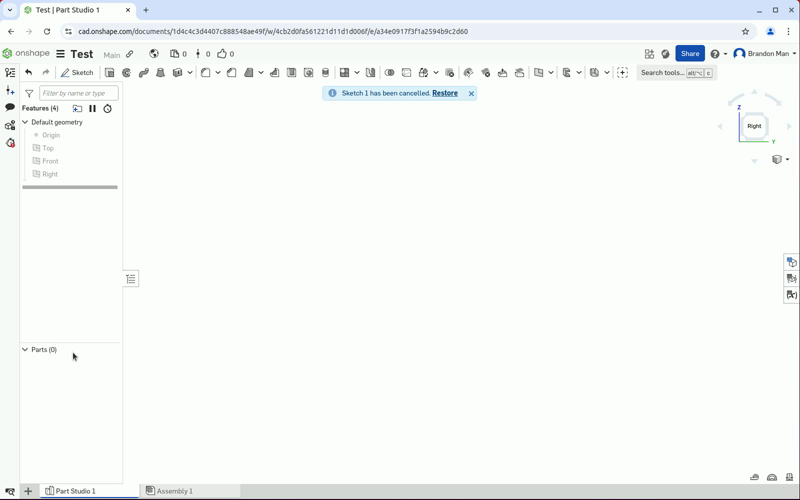
key_up(shift)
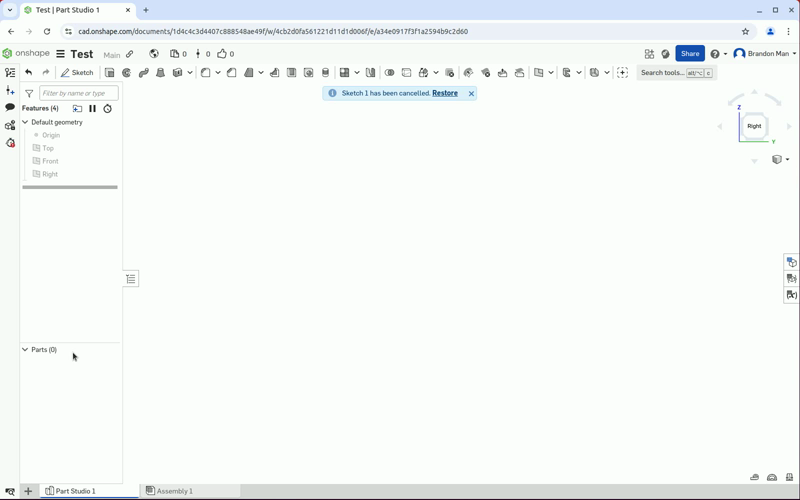
mouse_move(73, 352)
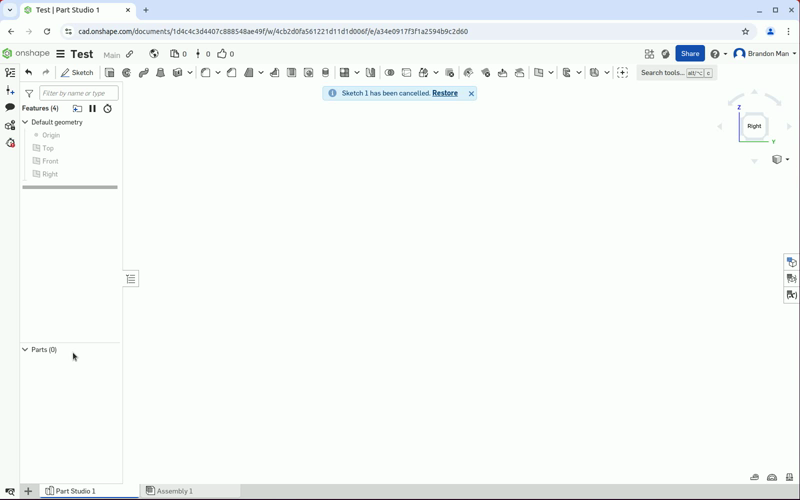
key(shift+y)
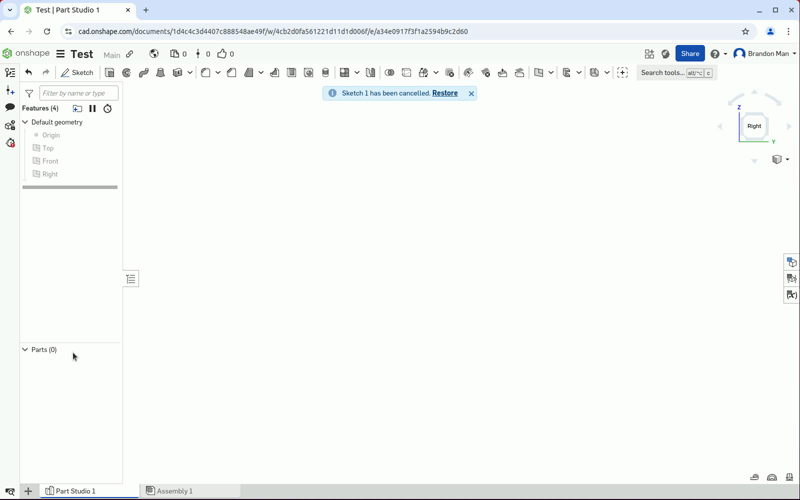
key(shift+s)
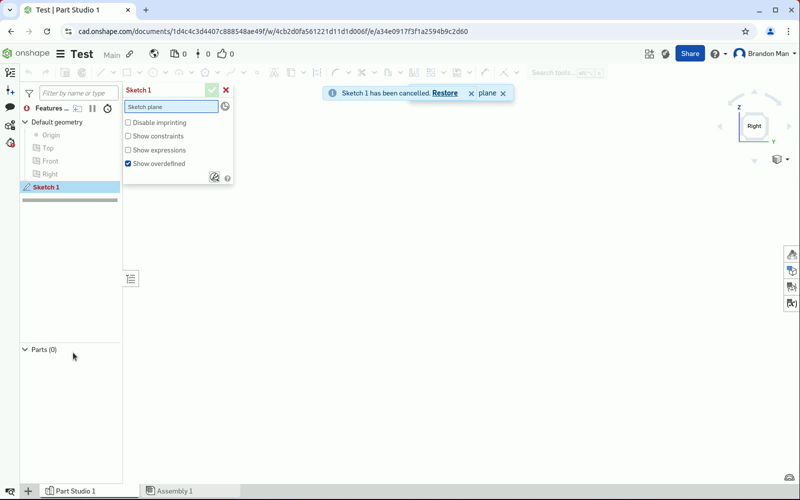
mouse_move(73, 176)
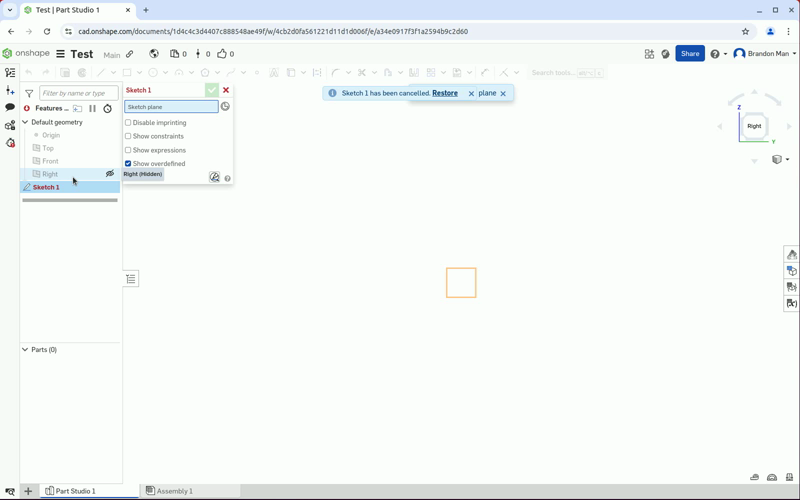
click(73, 176)
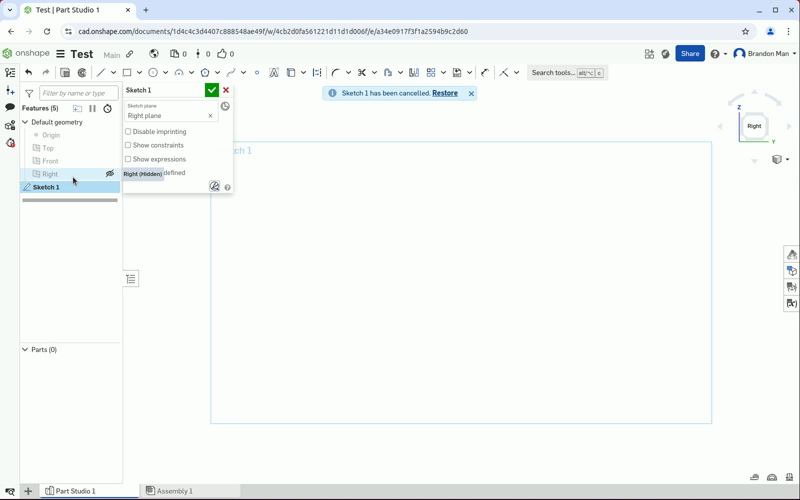
mouse_move(73, 352)
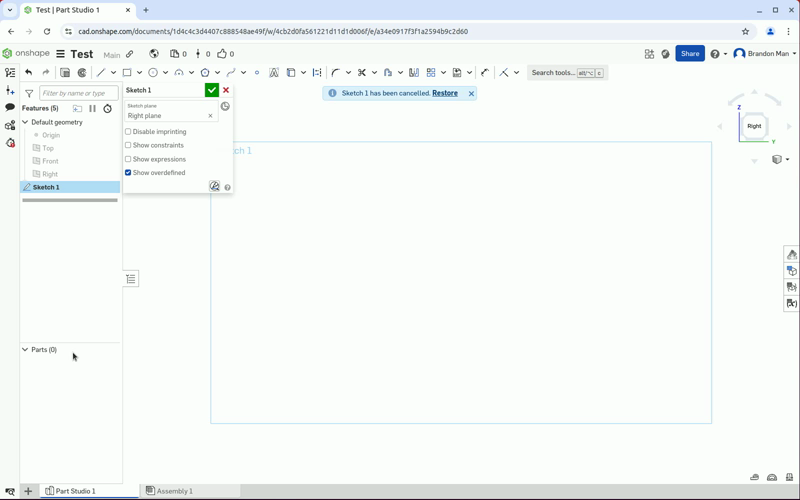
key(y)
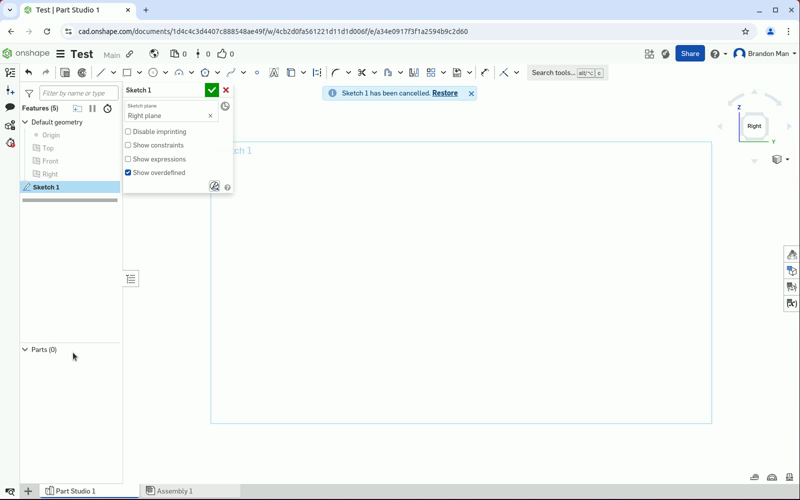
key(l)
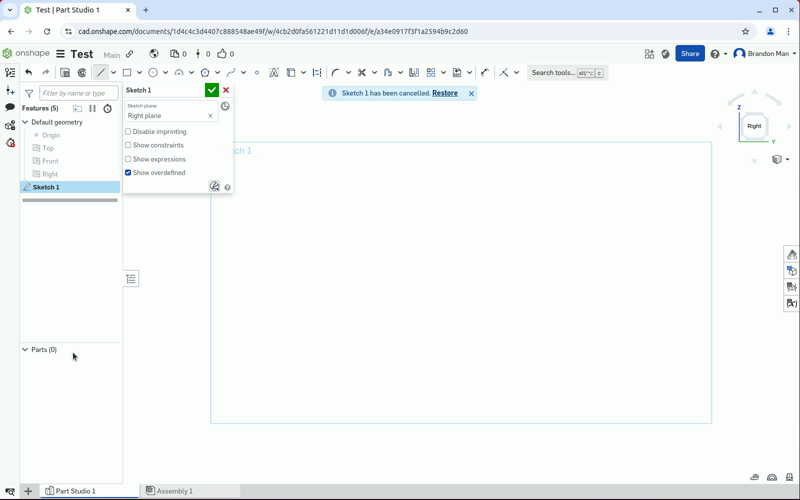
key_down(shift)
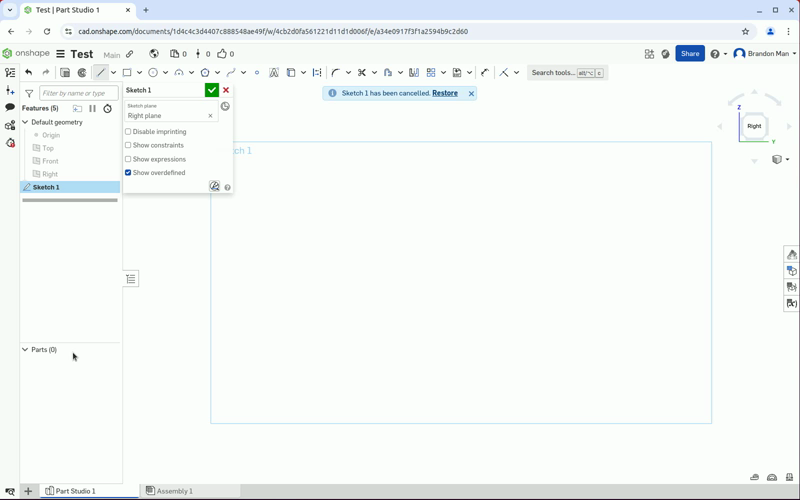
mouse_move(393, 381)
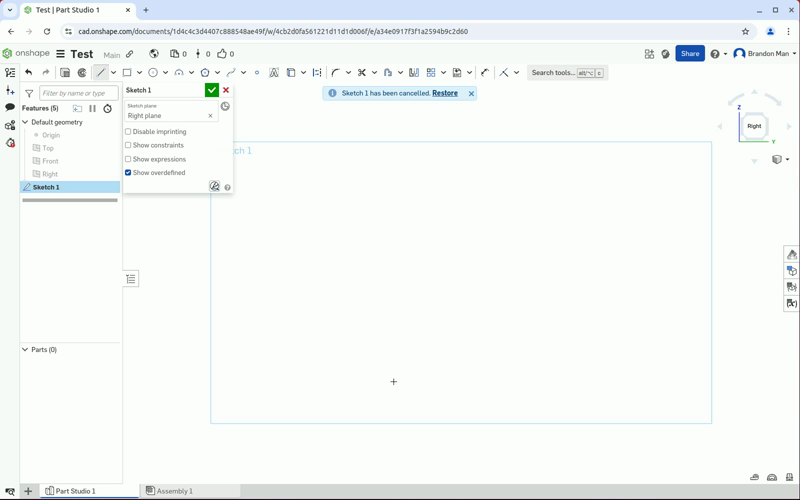
click(393, 381)
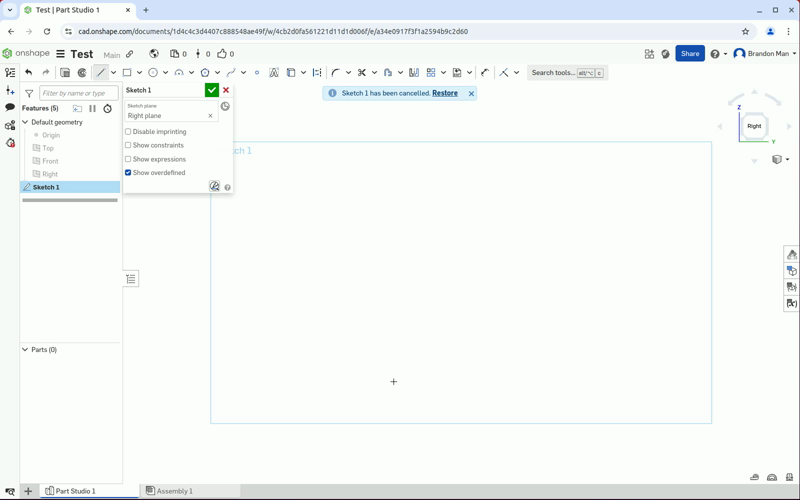
key_up(shift)
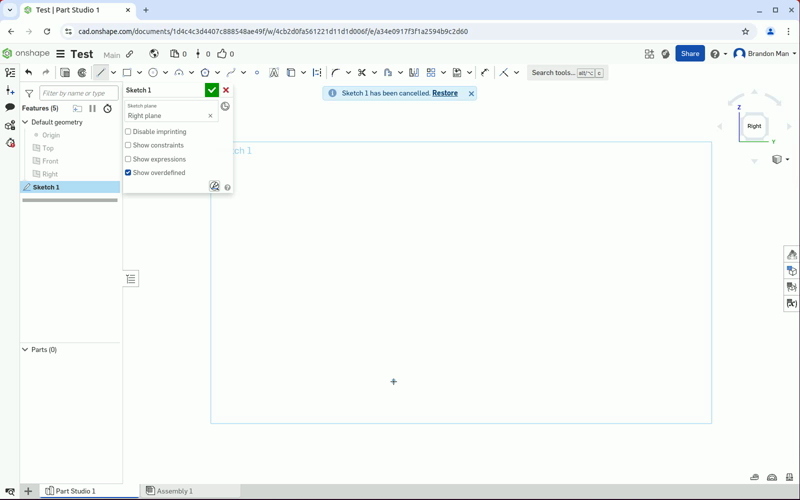
key_down(shift)
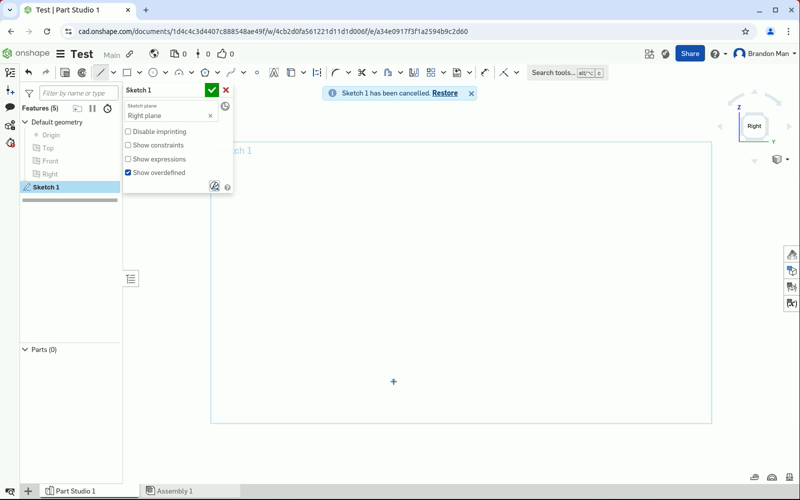
mouse_move(501, 381)
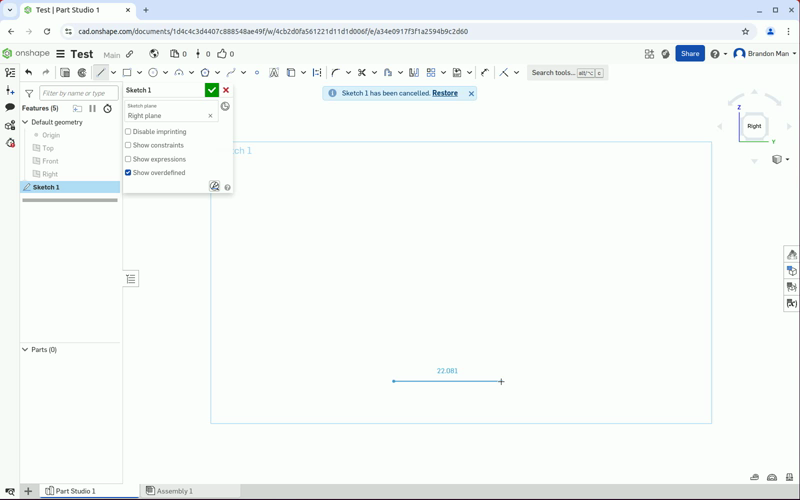
click(501, 381)
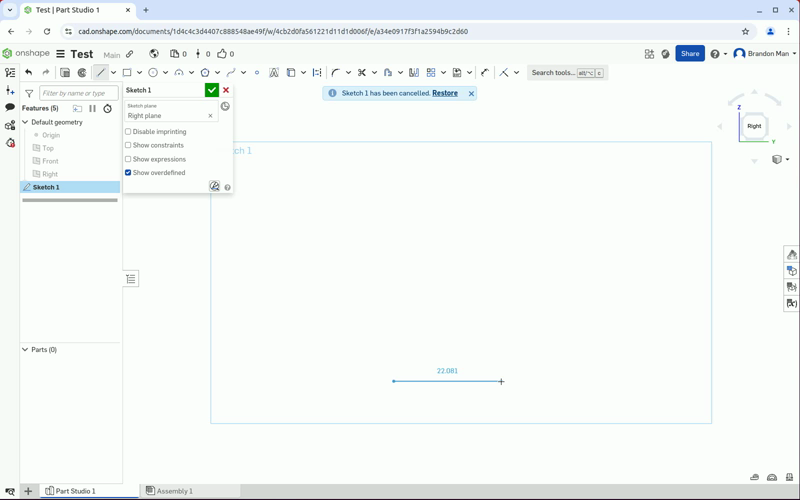
key_up(shift)
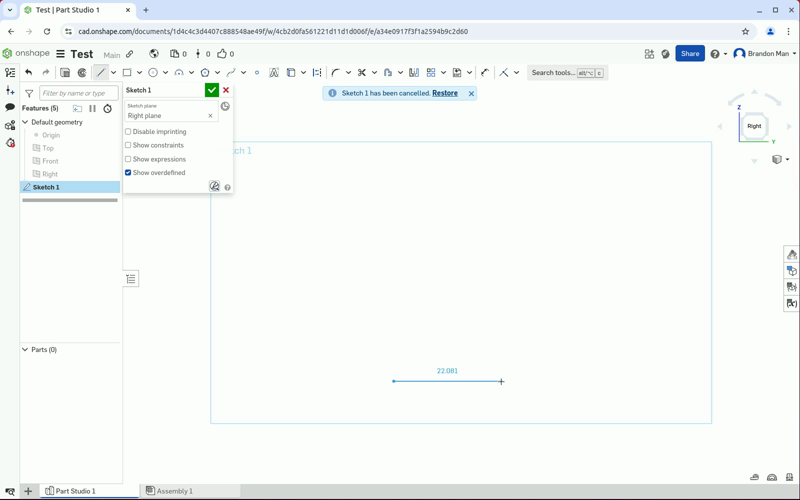
key_down(shift)
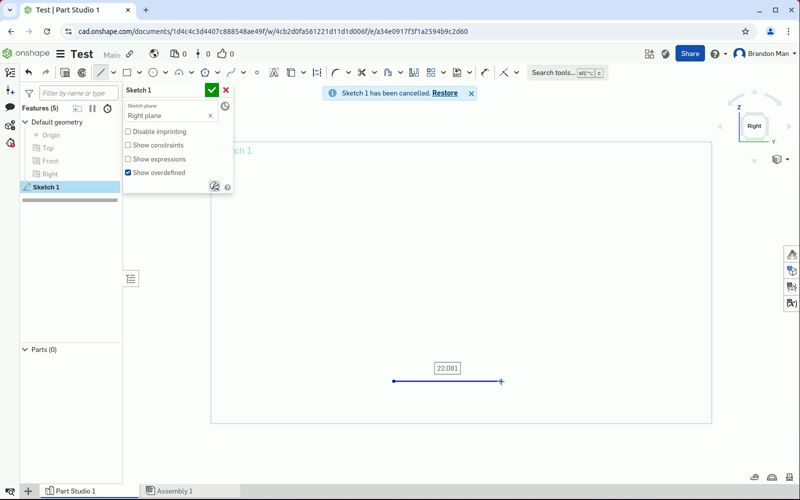
mouse_move(501, 181)
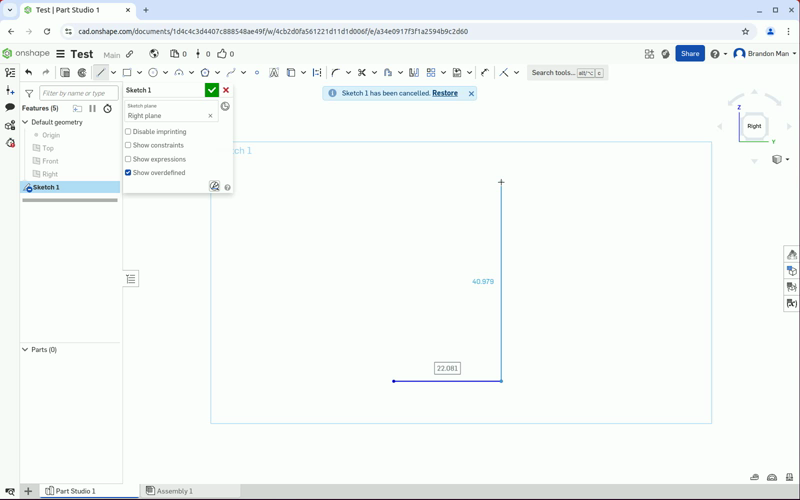
click(501, 181)
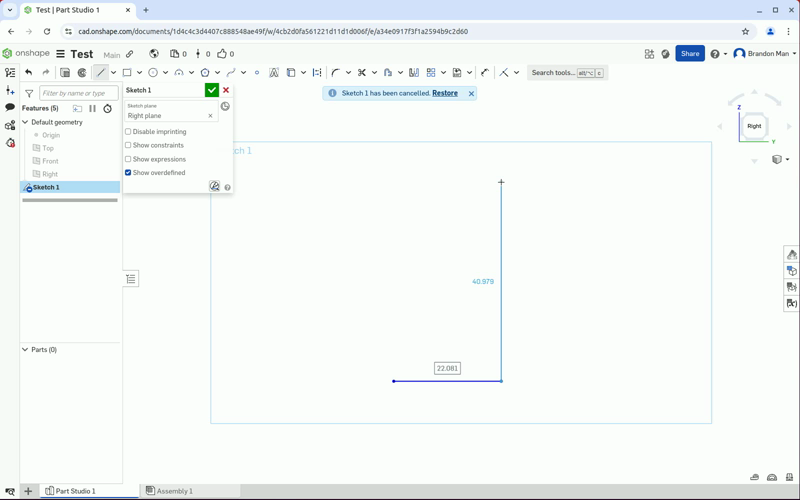
key_up(shift)
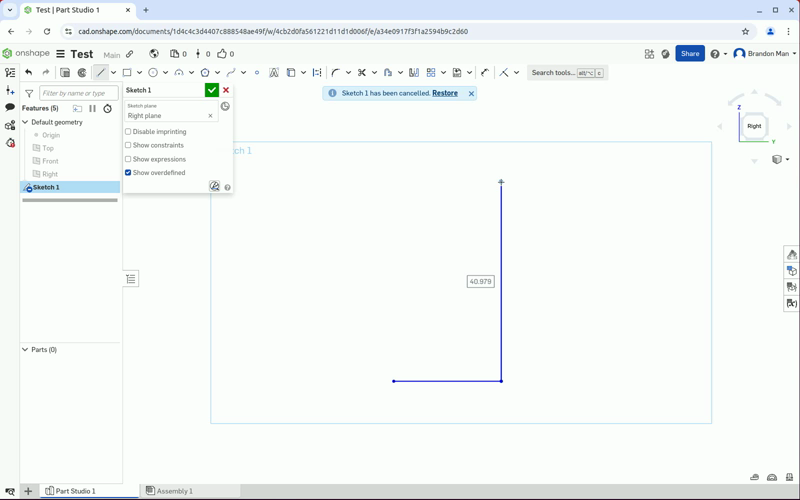
key_down(shift)
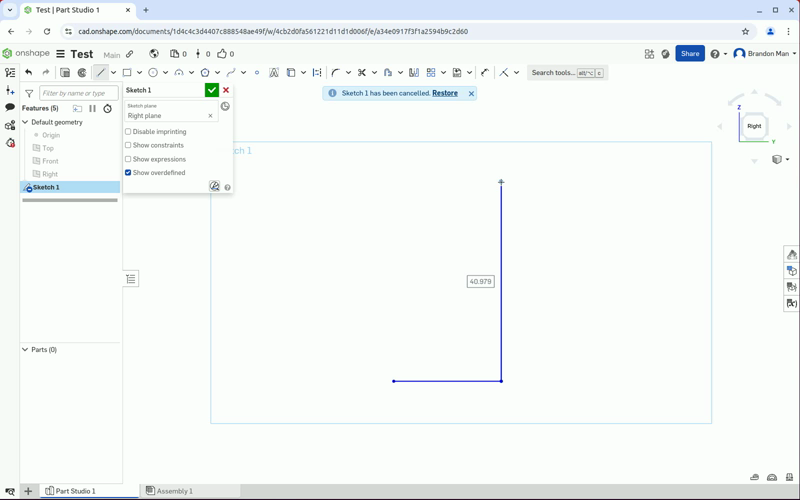
mouse_move(393, 181)
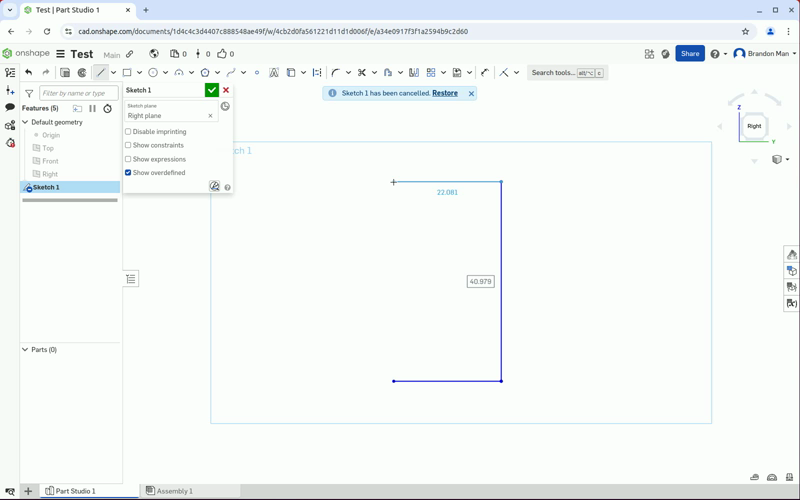
click(393, 181)
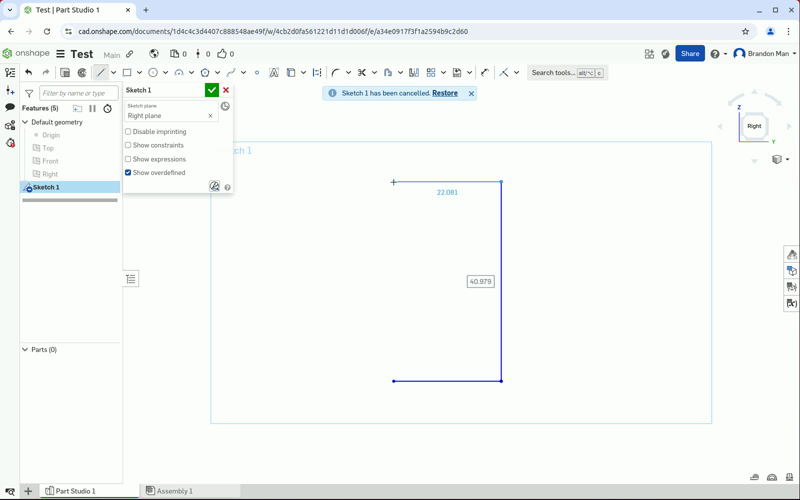
key_up(shift)
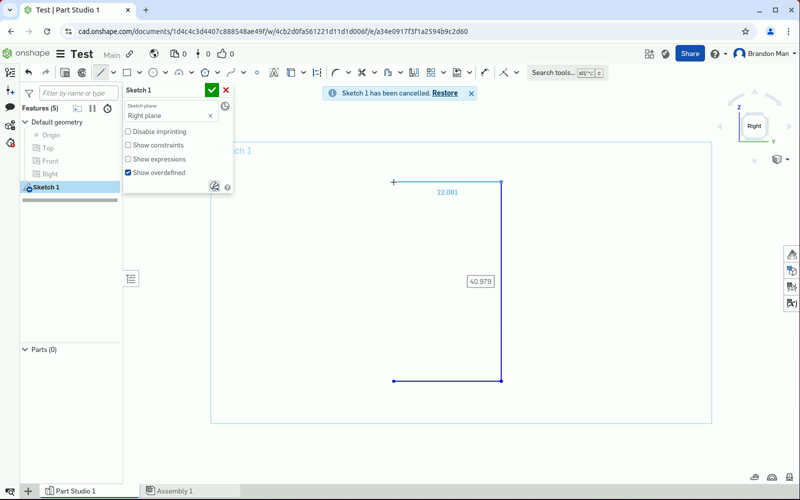
key_down(shift)
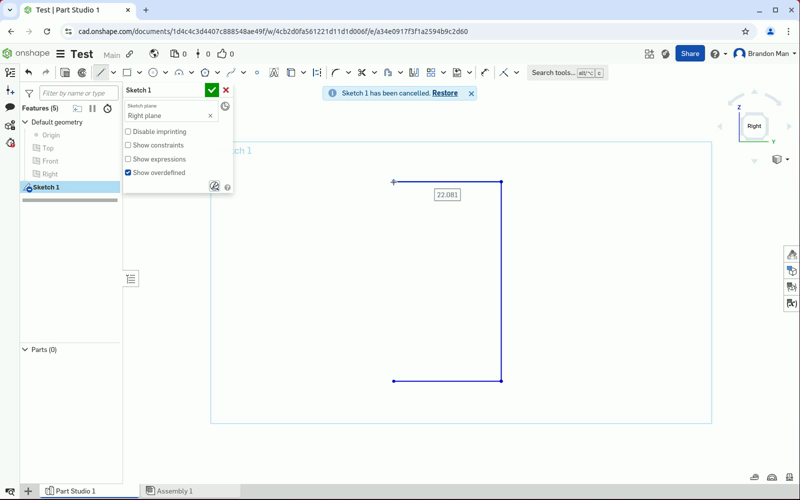
mouse_move(393, 381)
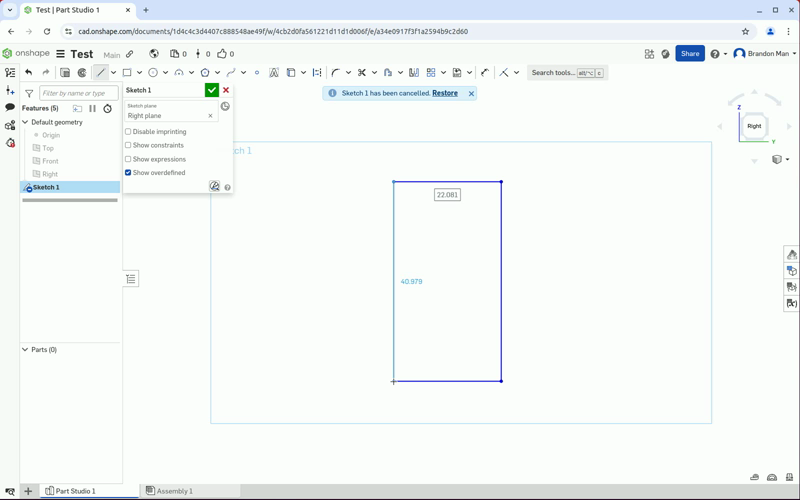
key_up(shift)
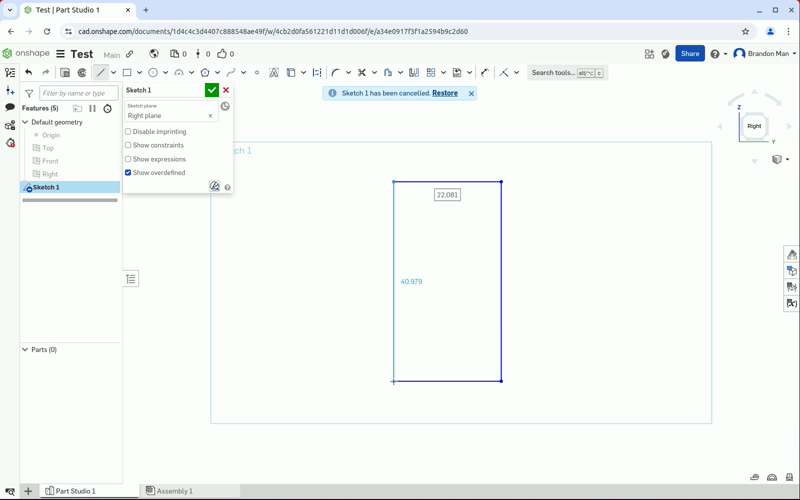
click(393, 381)
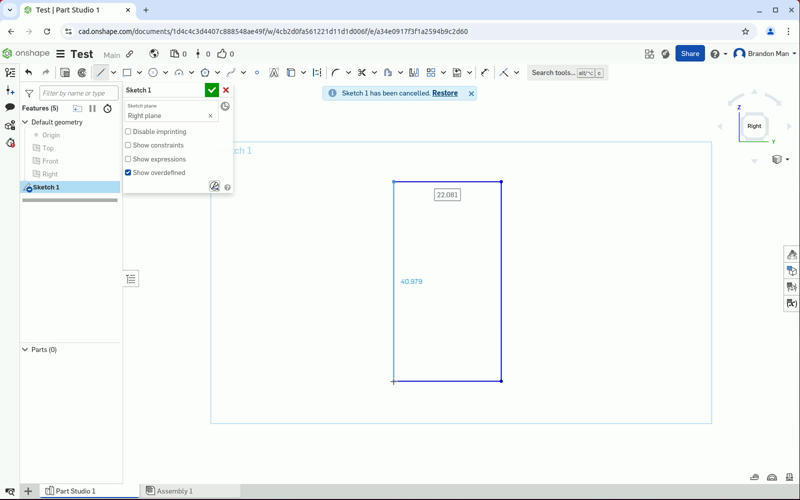
key(esc)
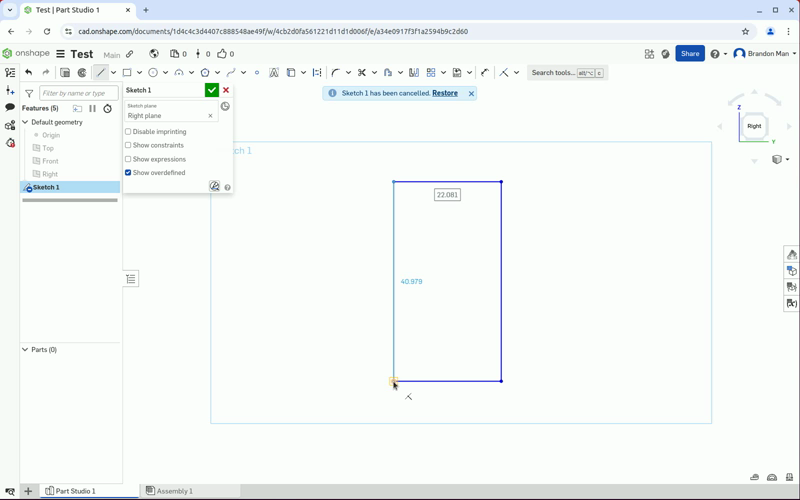
mouse_move(457, 288)
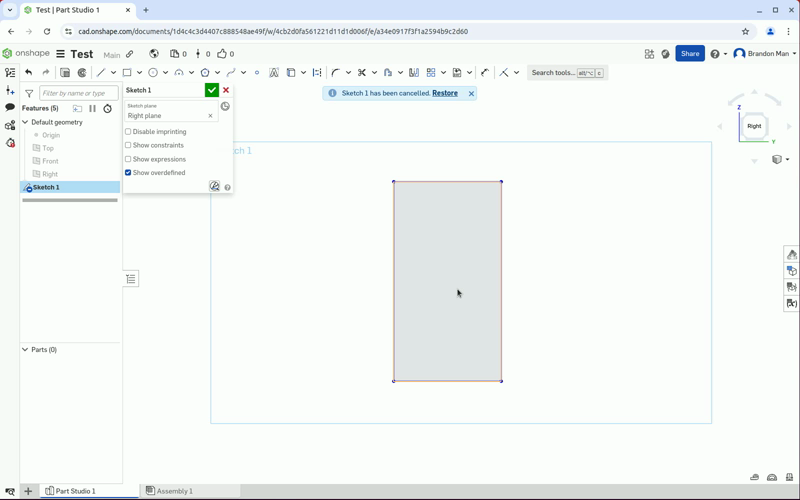
click(457, 288)
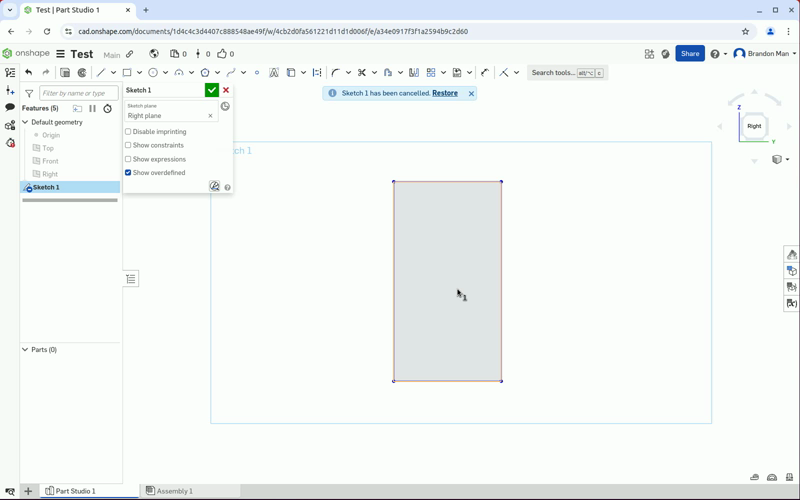
mouse_move(73, 352)
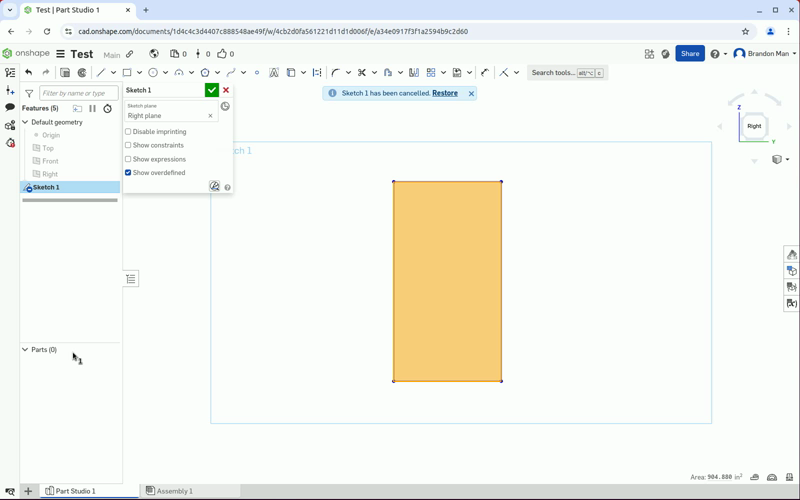
key(shift+y)
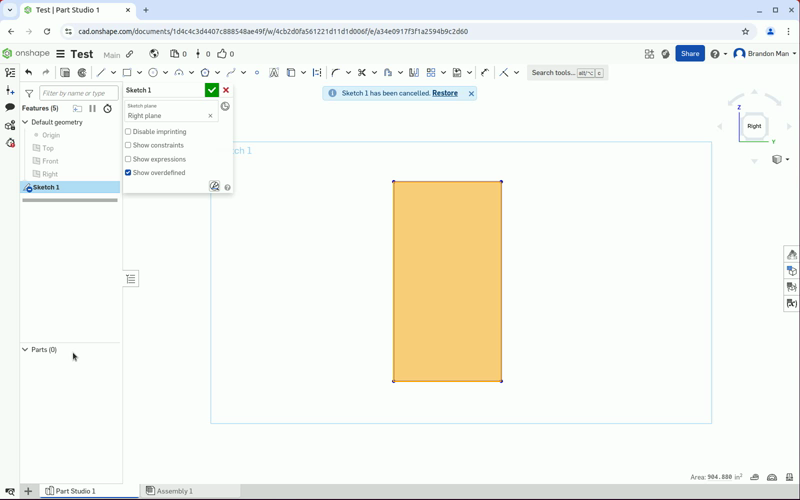
key(shift+e)
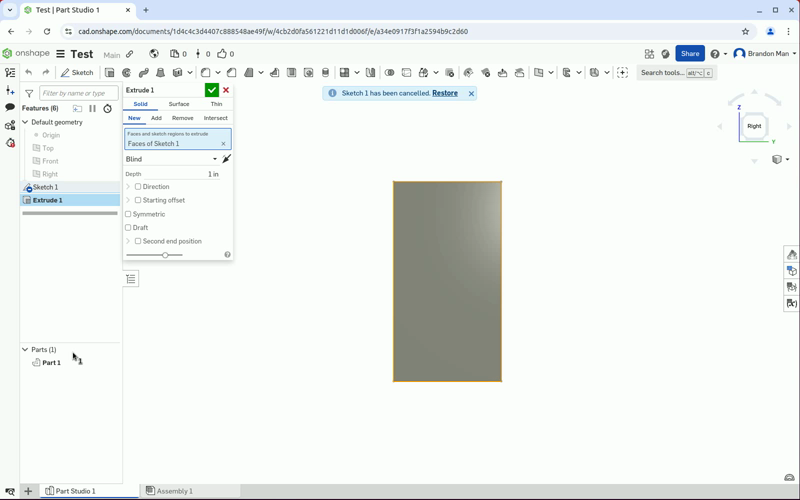
mouse_move(143, 106)
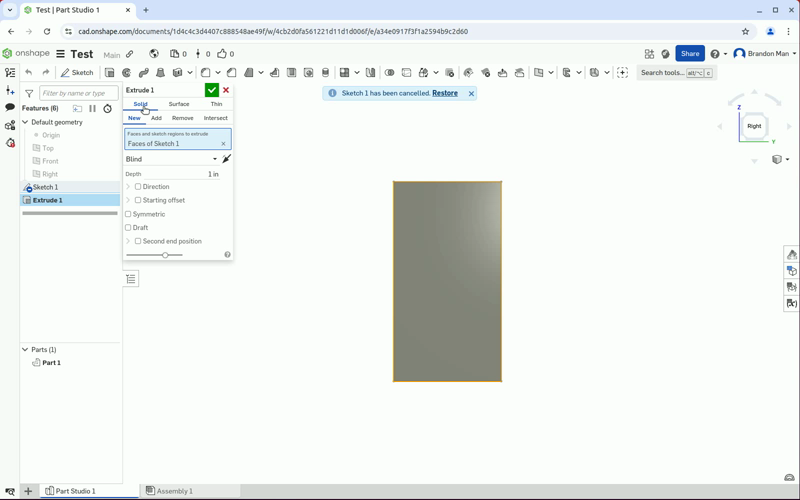
click(143, 106)
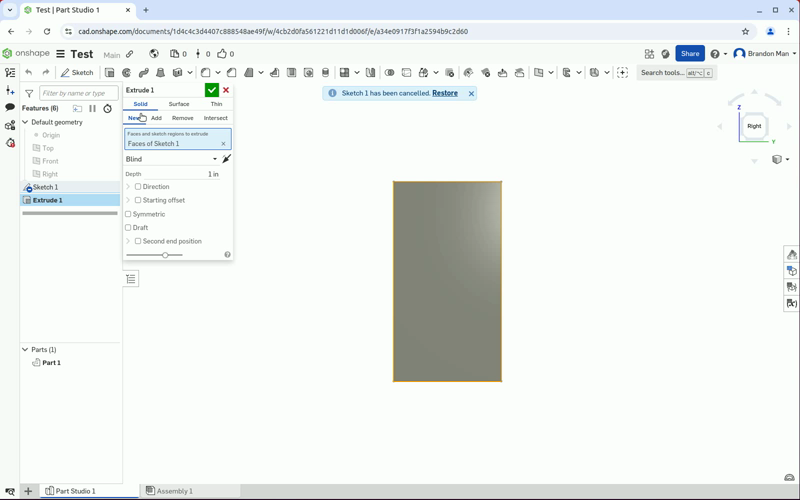
mouse_move(137, 120)
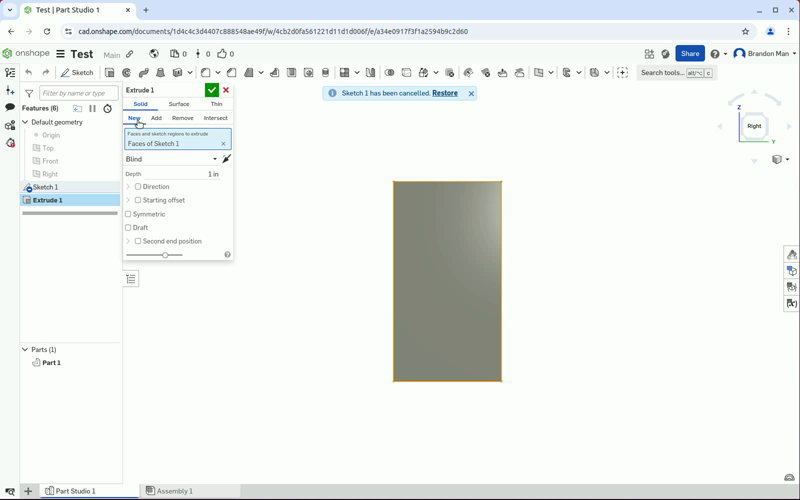
click(137, 120)
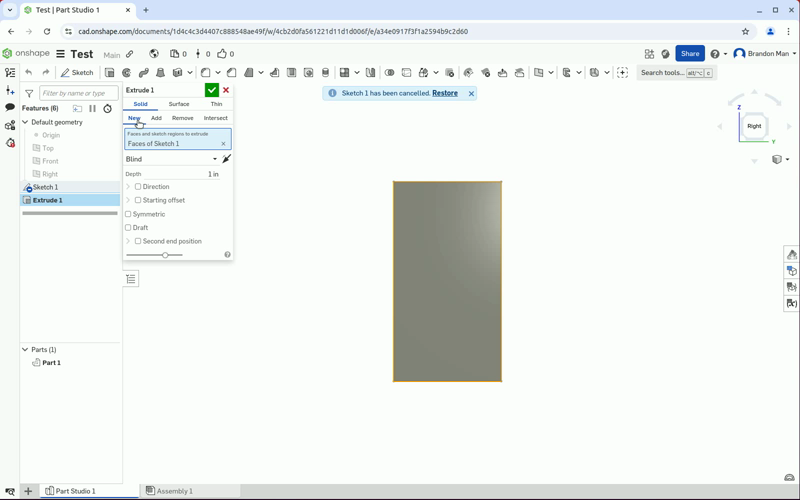
key(tab, 4)
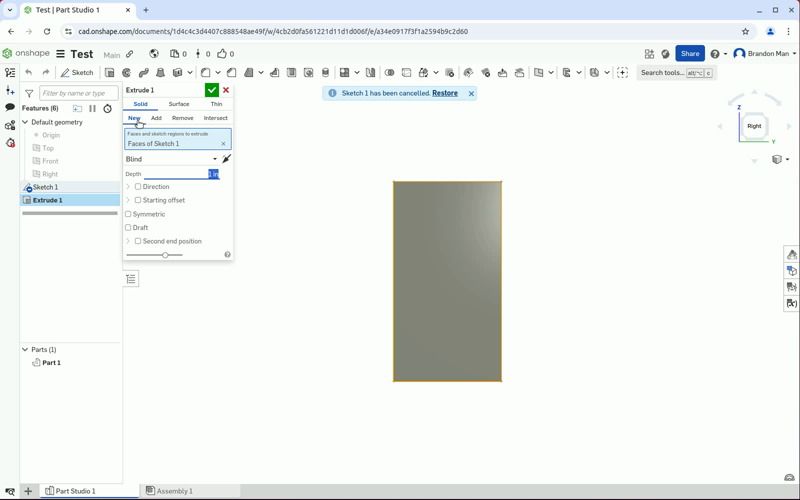
text(21.905)
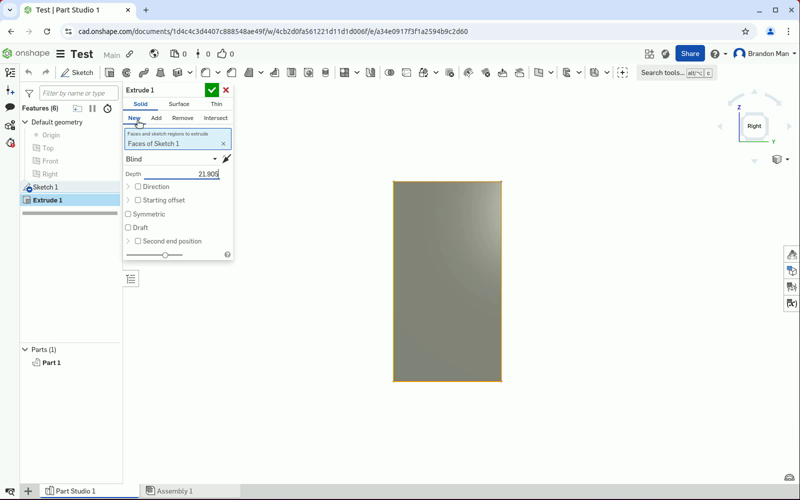
key(enter)
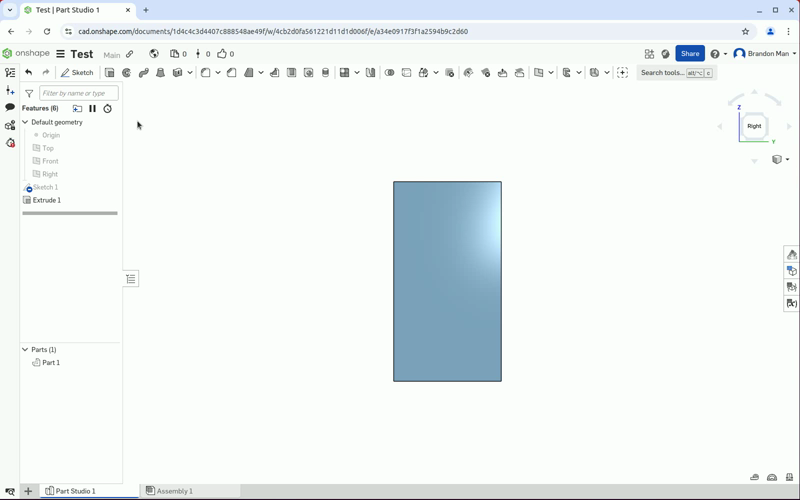
key(shift+h)
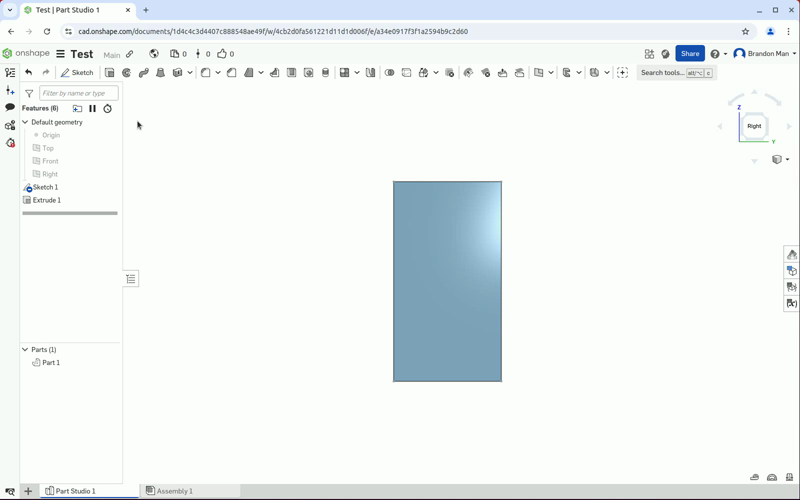
key(shift+h)
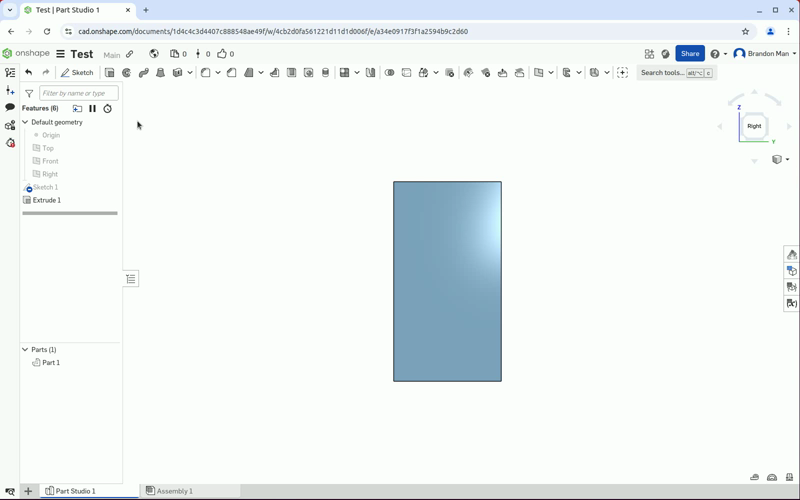
mouse_move(73, 189)
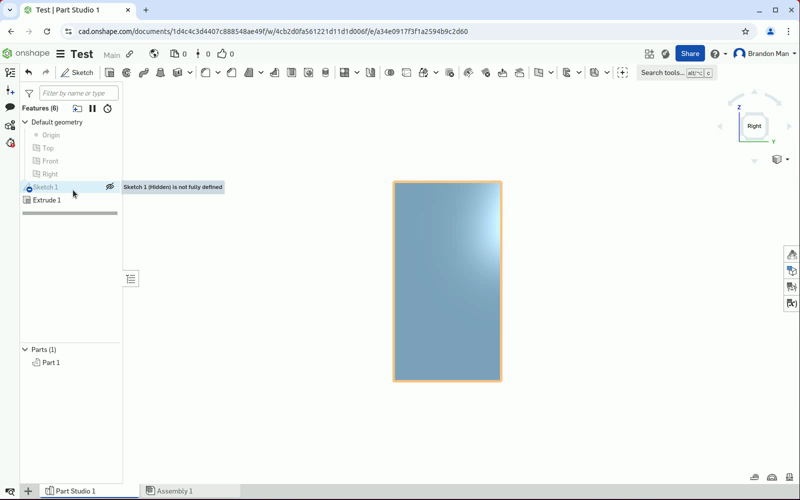
click(73, 189)
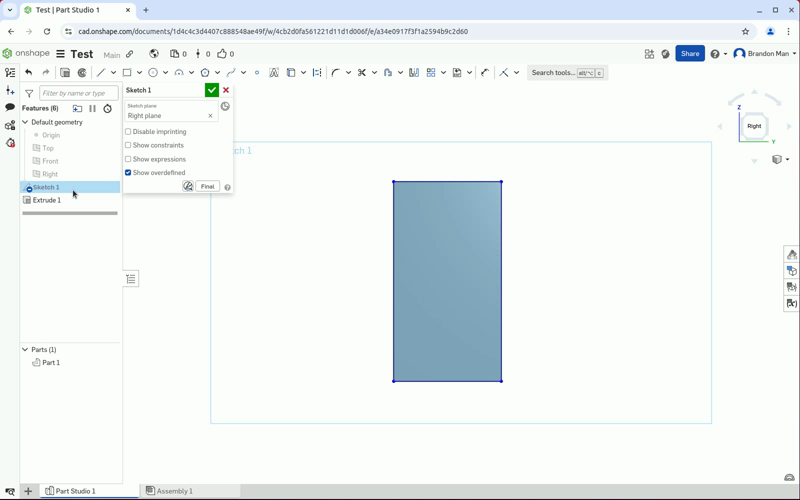
mouse_move(229, 92)
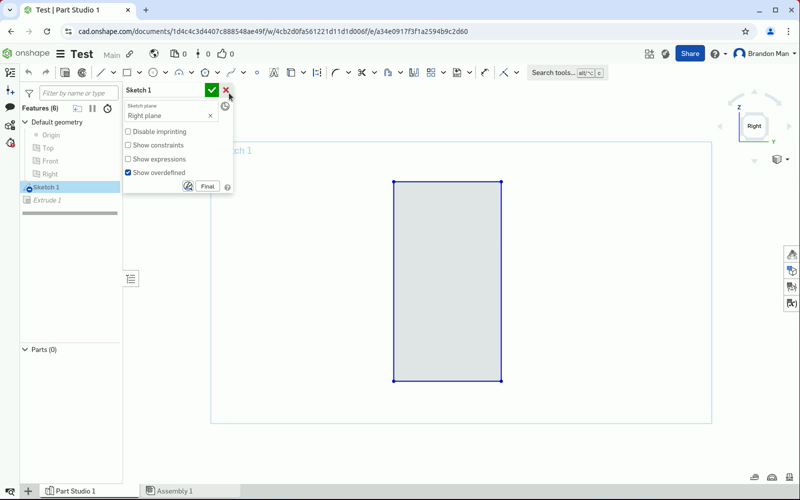
click(229, 92)
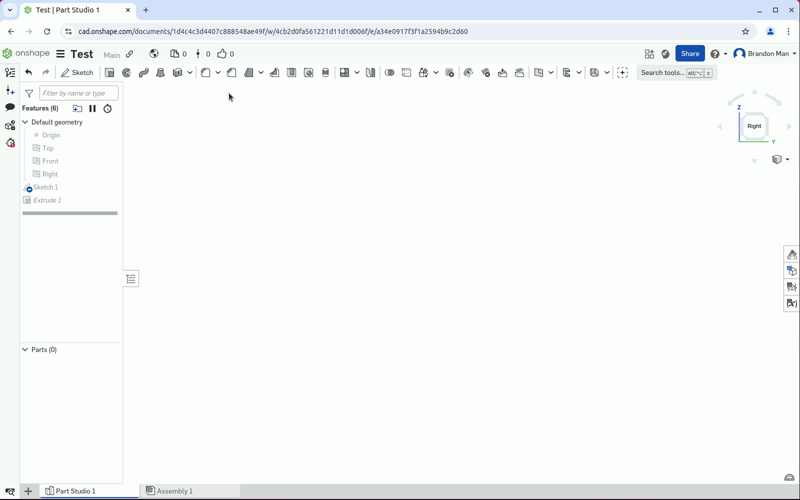
mouse_move(541, 75)
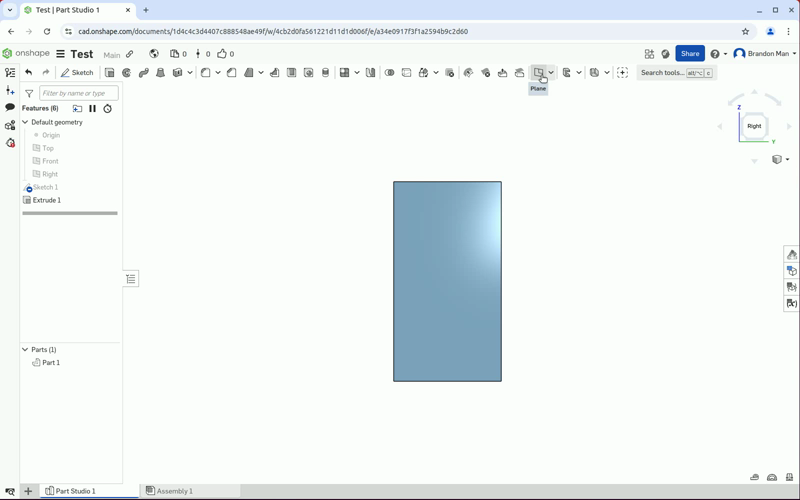
click(541, 75)
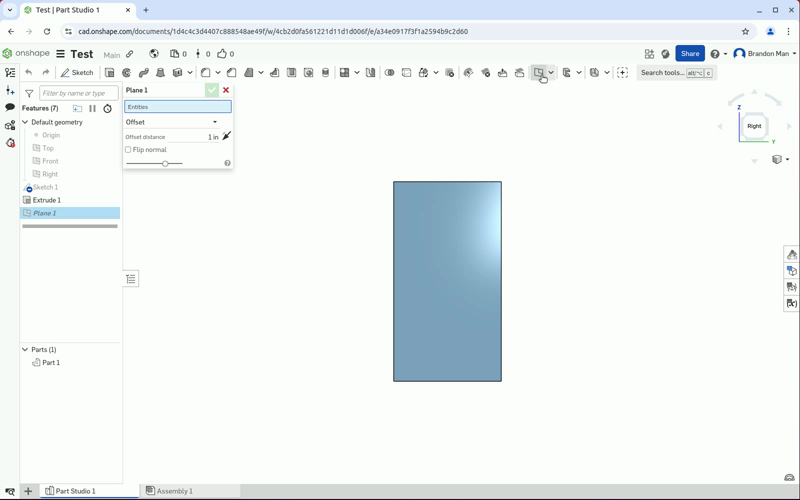
mouse_move(73, 176)
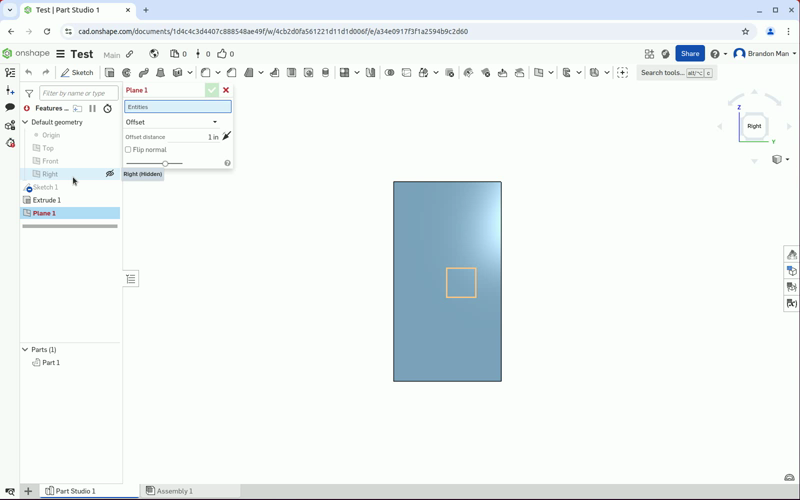
click(73, 176)
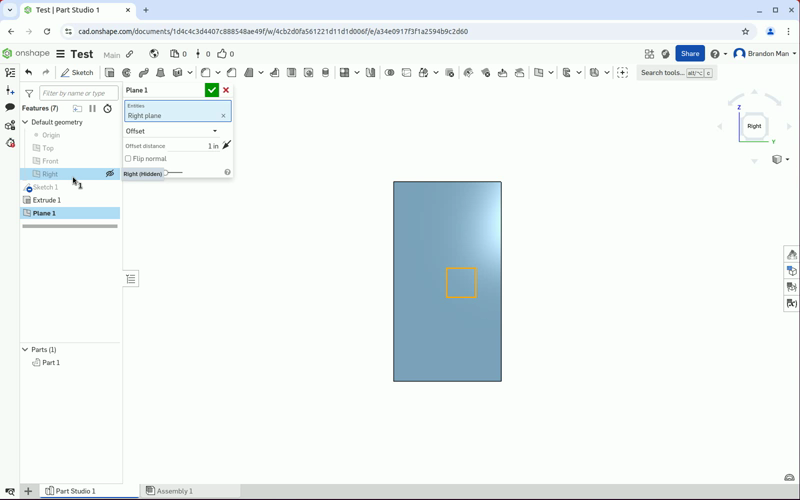
key(tab, 2)
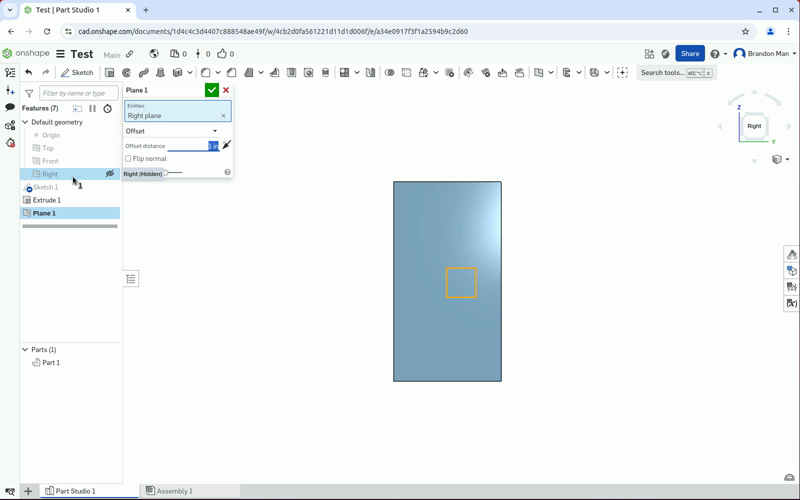
text(21.907)
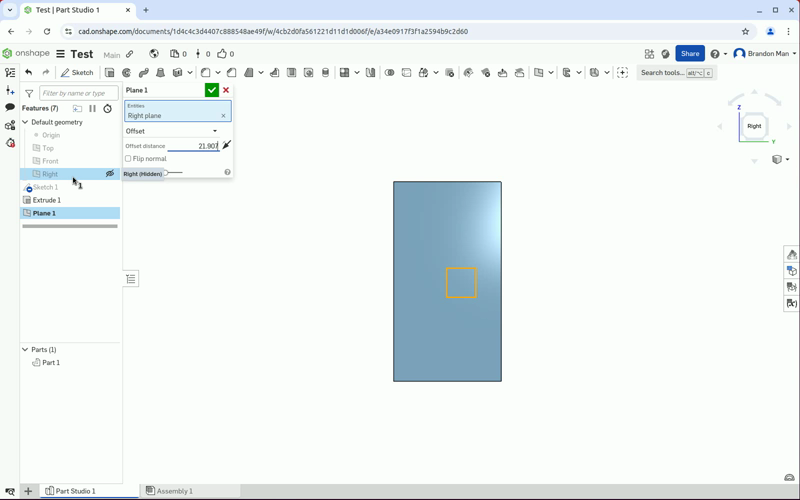
key(enter, 2)
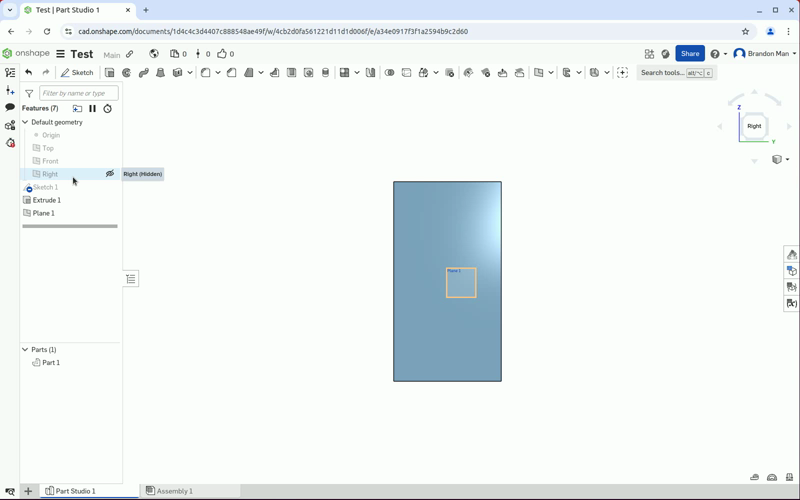
key(shift+s)
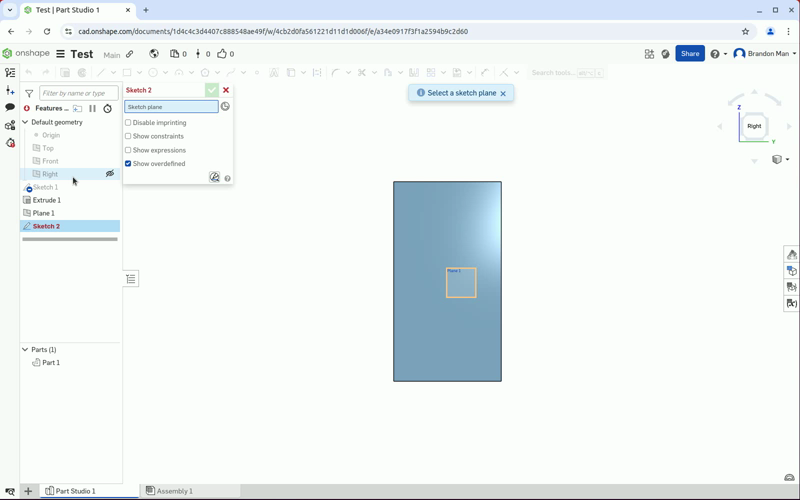
mouse_move(73, 215)
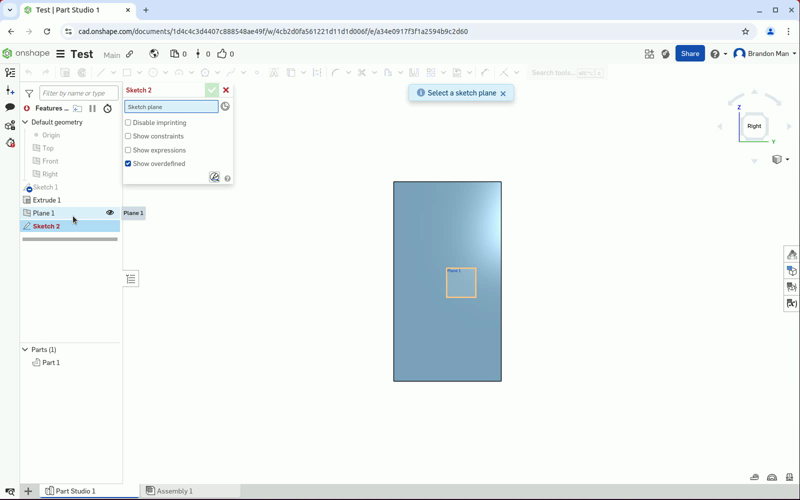
click(73, 215)
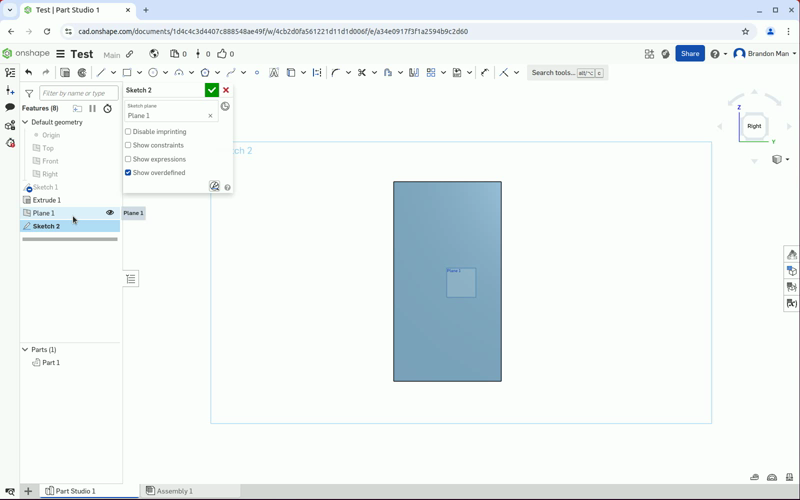
mouse_move(73, 352)
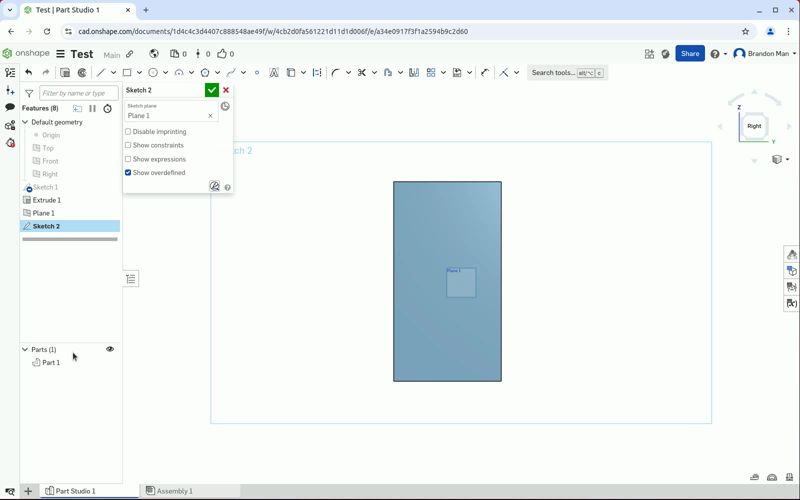
key(y)
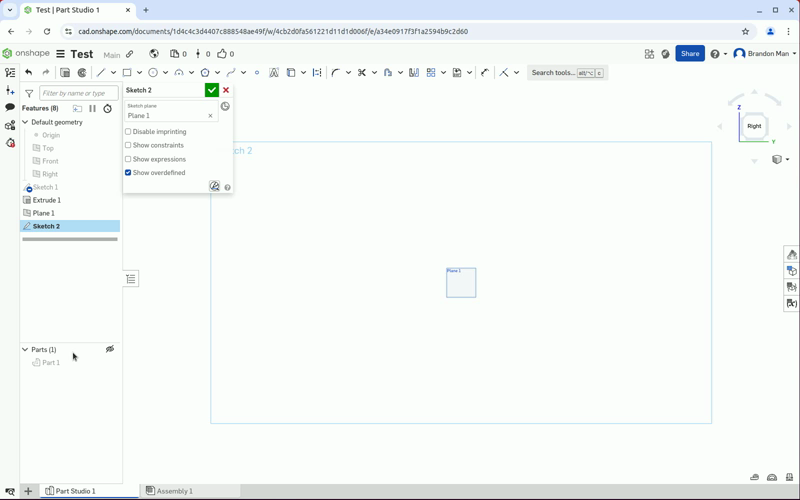
key(l)
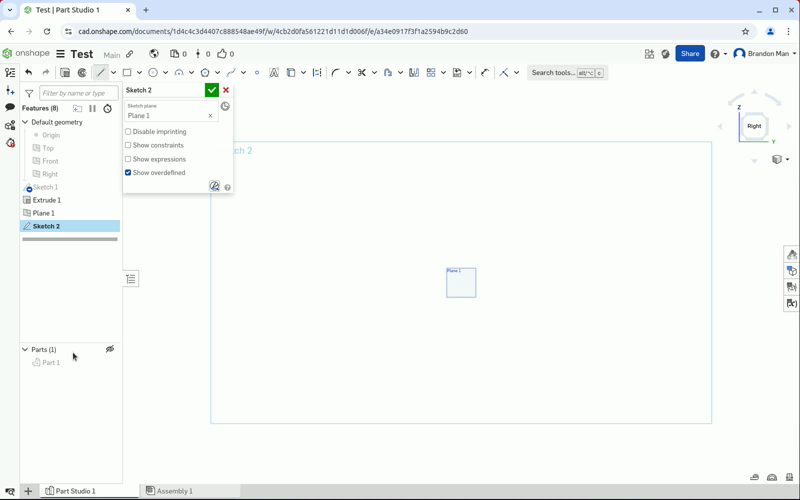
key_down(shift)
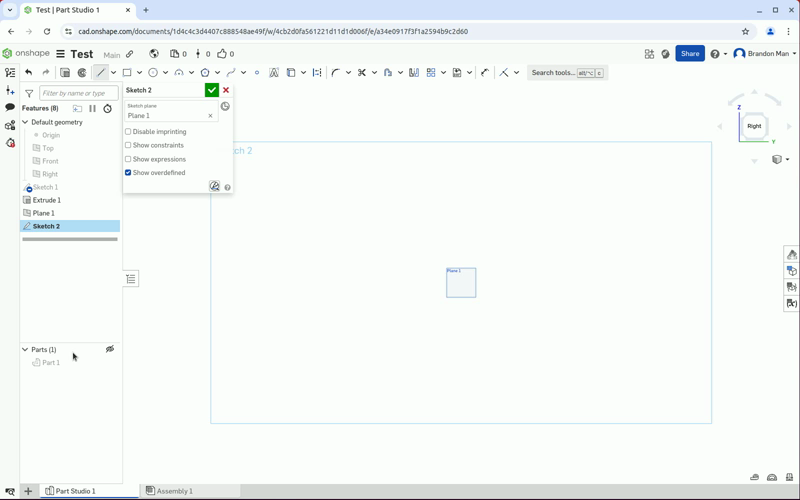
mouse_move(403, 381)
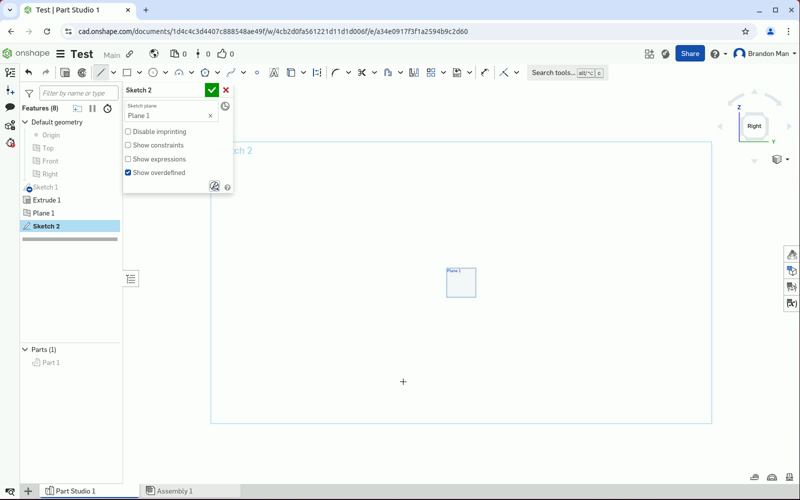
click(403, 381)
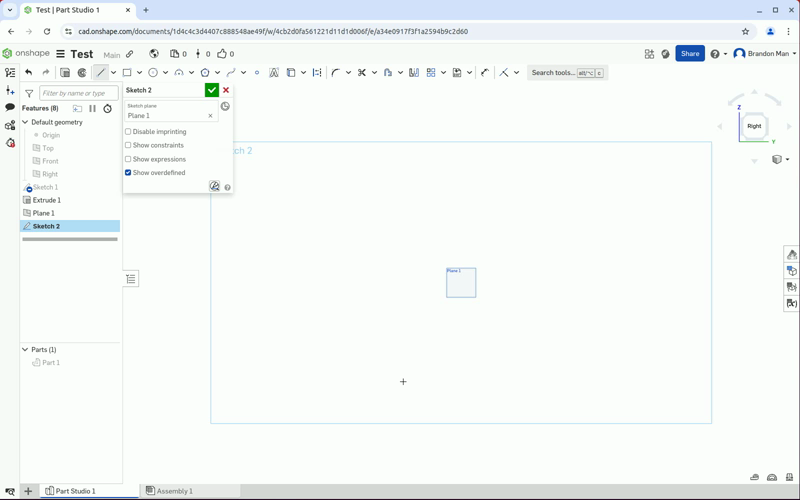
key_up(shift)
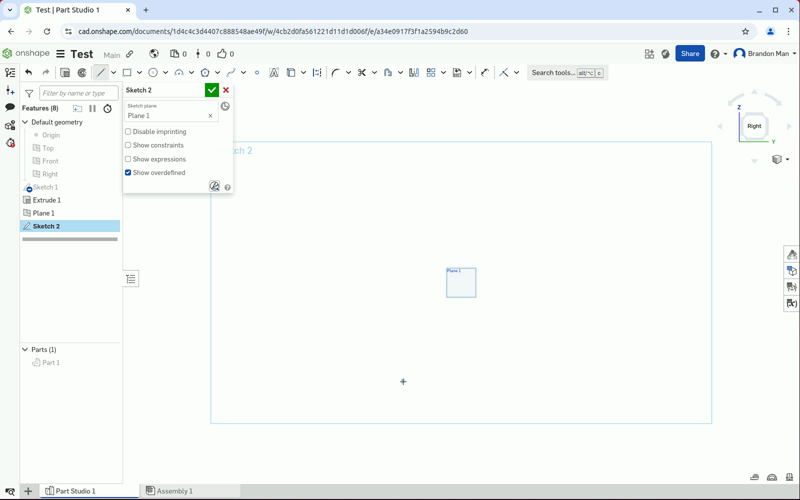
key_down(shift)
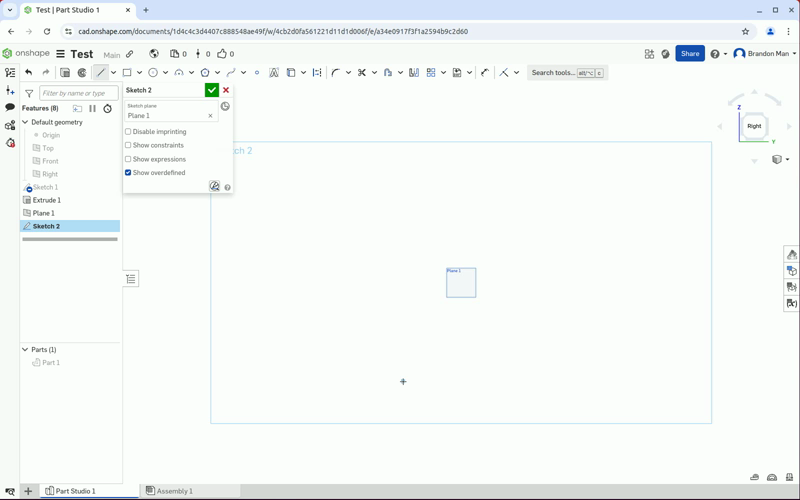
mouse_move(491, 381)
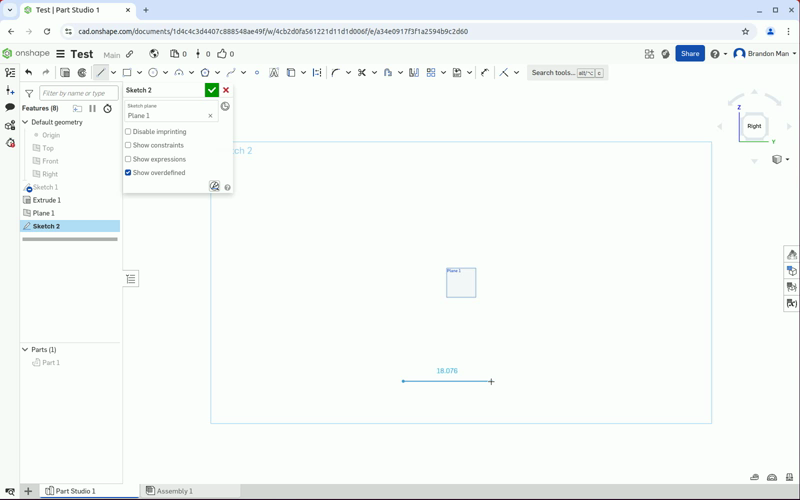
click(491, 381)
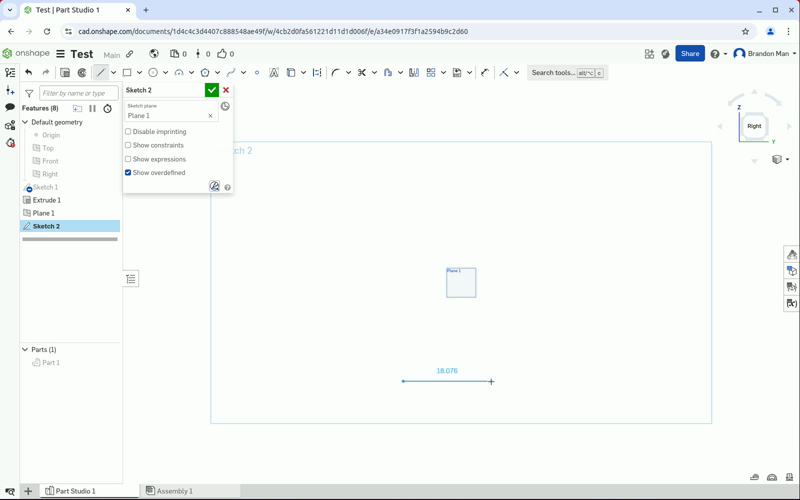
key_up(shift)
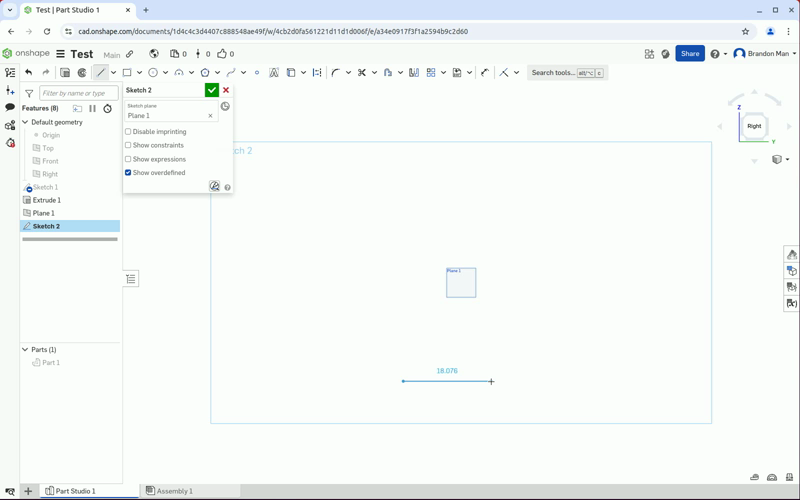
key_down(shift)
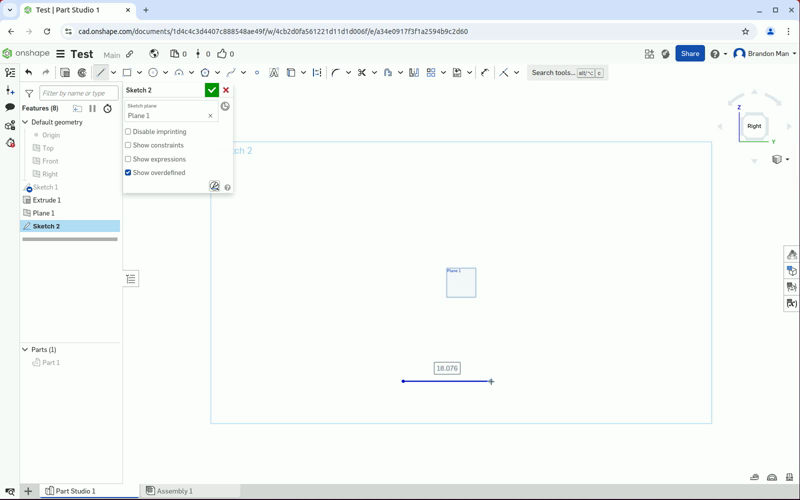
mouse_move(491, 191)
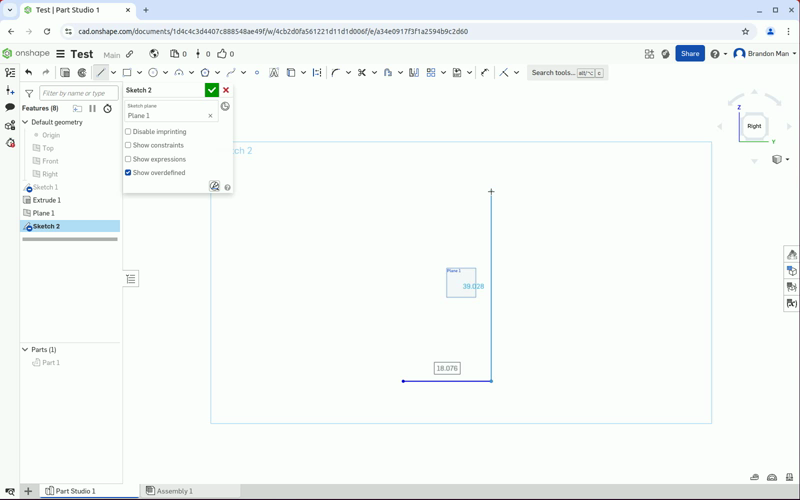
click(491, 191)
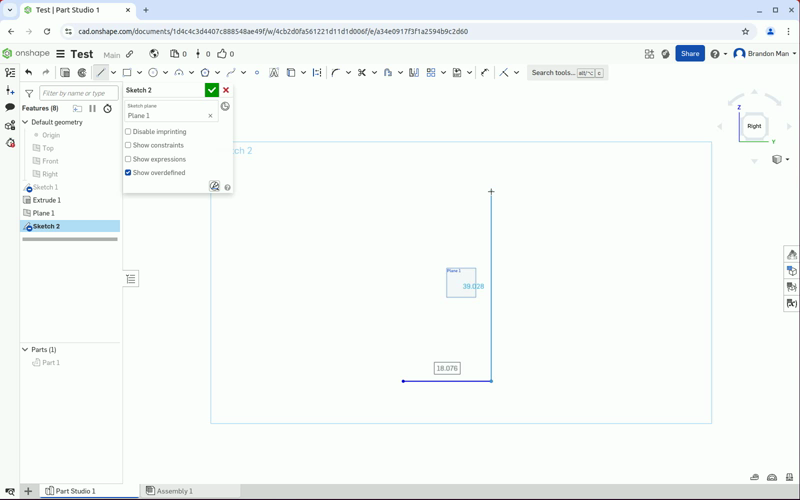
key_up(shift)
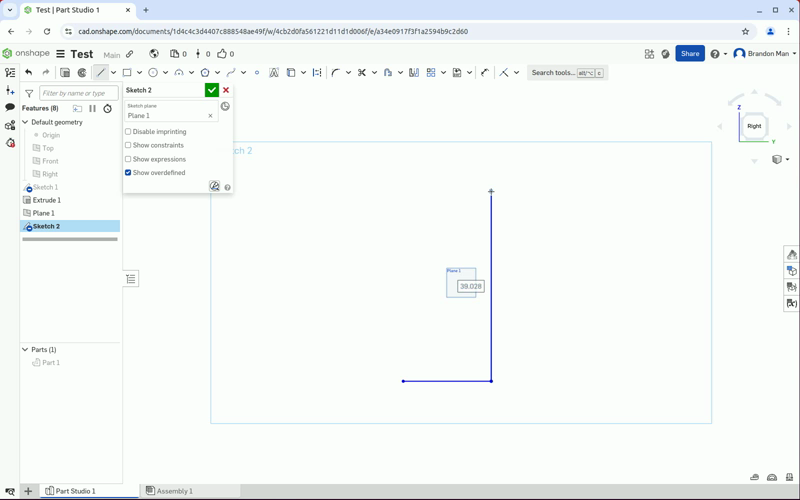
key_down(shift)
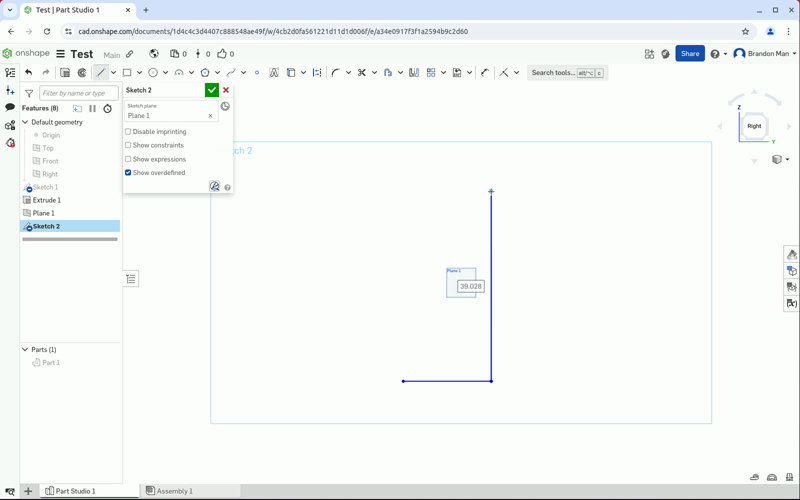
mouse_move(403, 191)
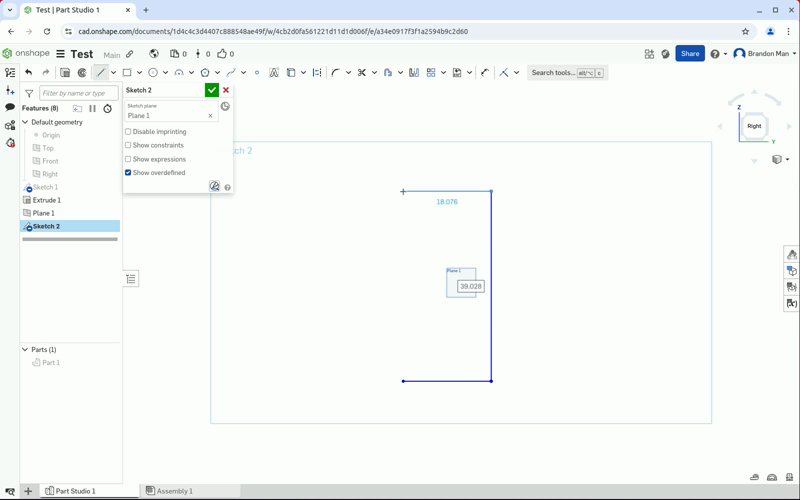
click(403, 191)
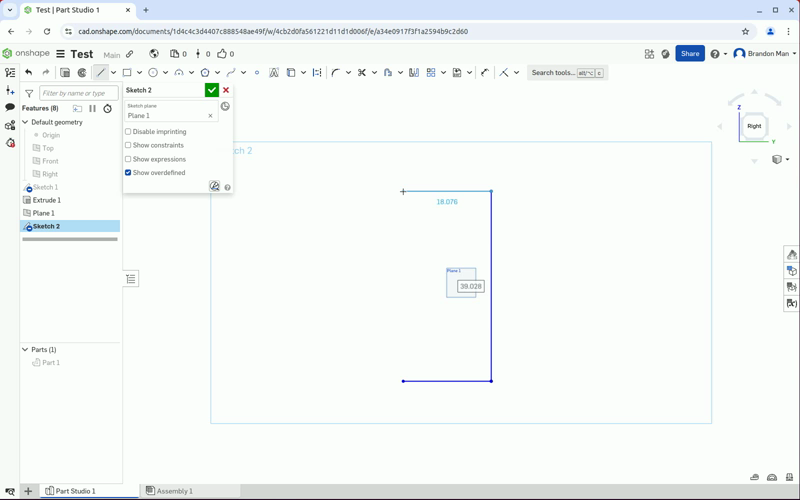
key_up(shift)
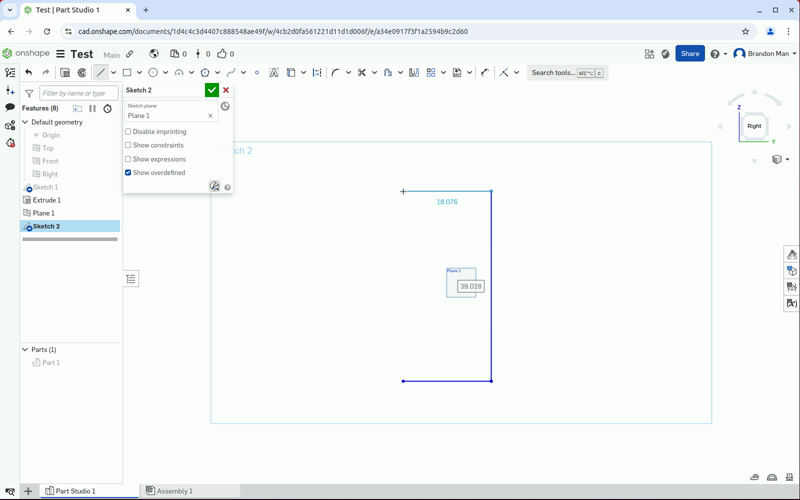
key_down(shift)
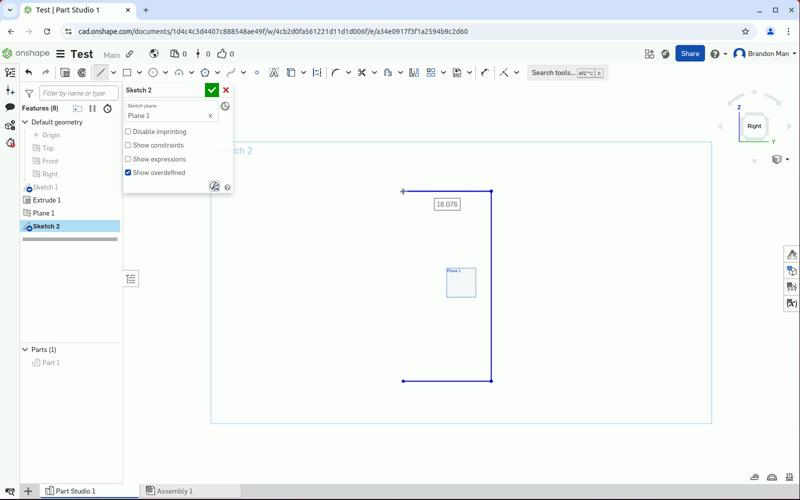
mouse_move(403, 381)
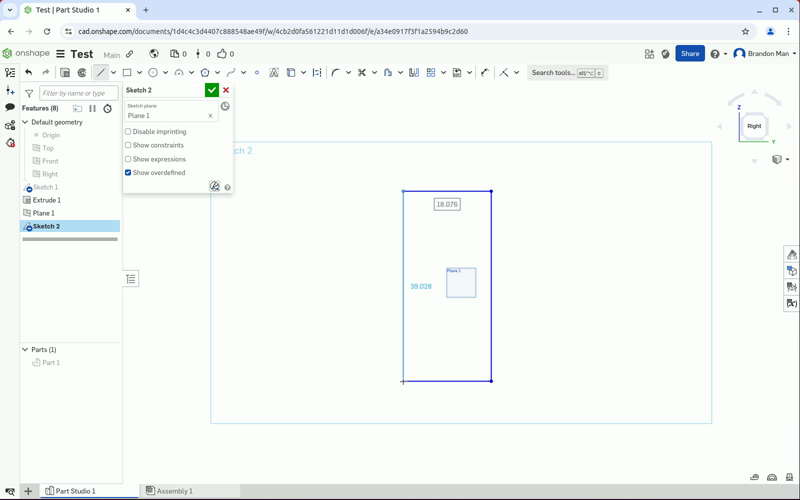
key_up(shift)
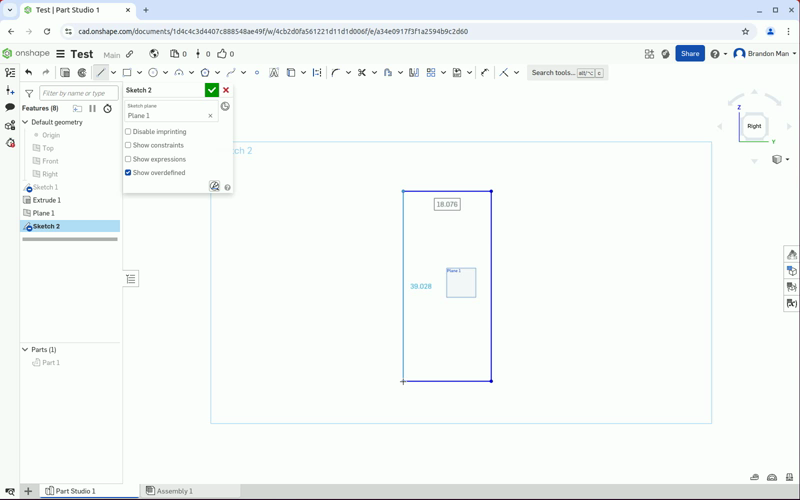
click(403, 381)
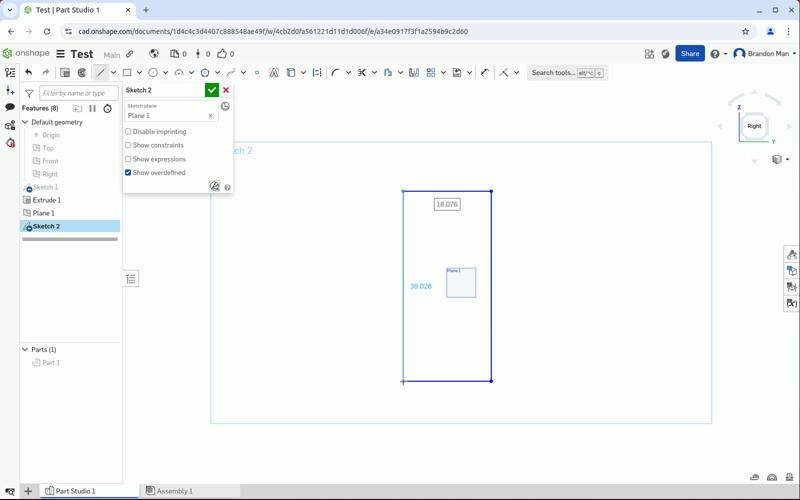
key(esc)
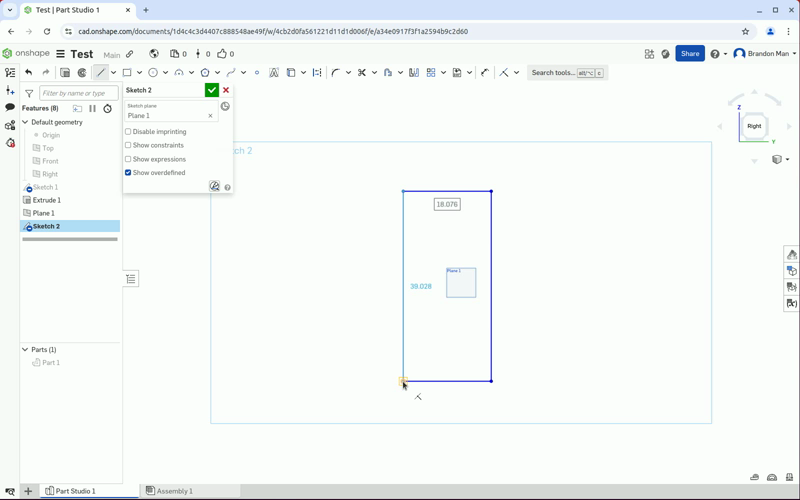
mouse_move(473, 254)
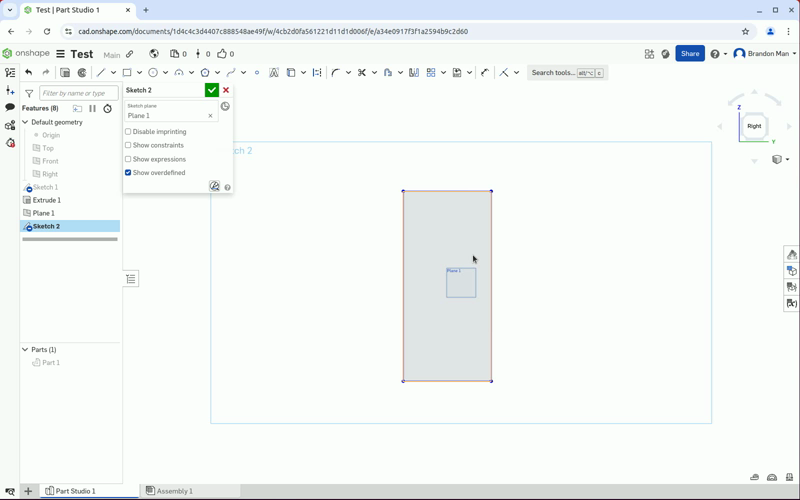
click(473, 254)
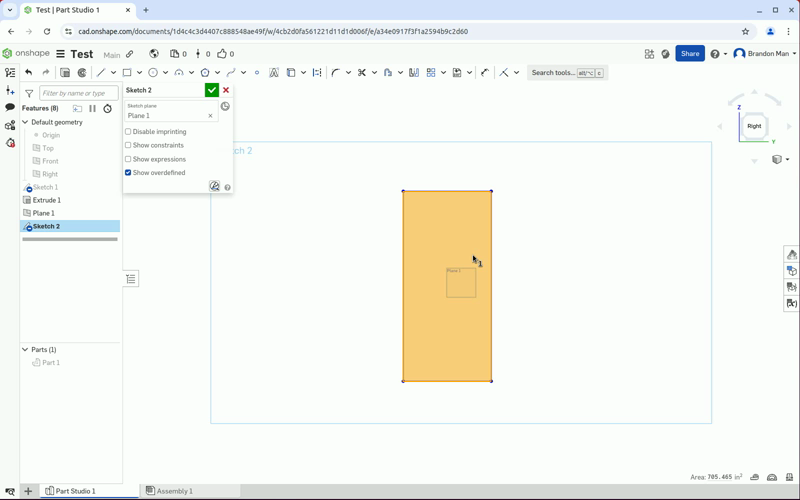
mouse_move(73, 352)
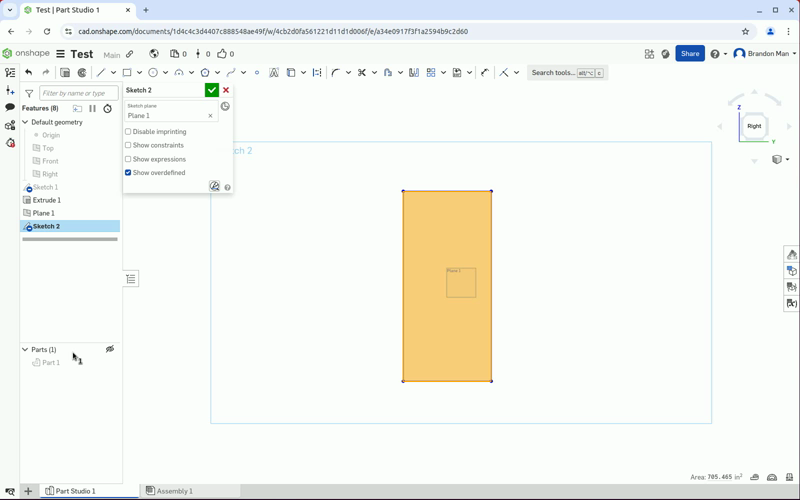
key(shift+y)
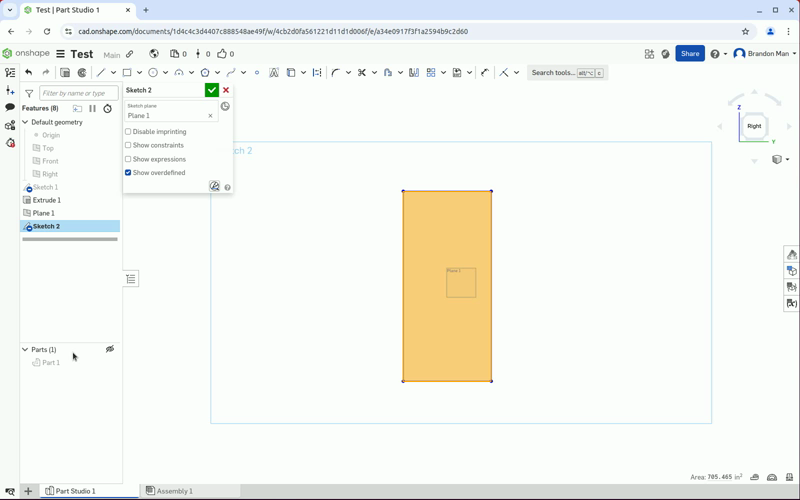
key(shift+e)
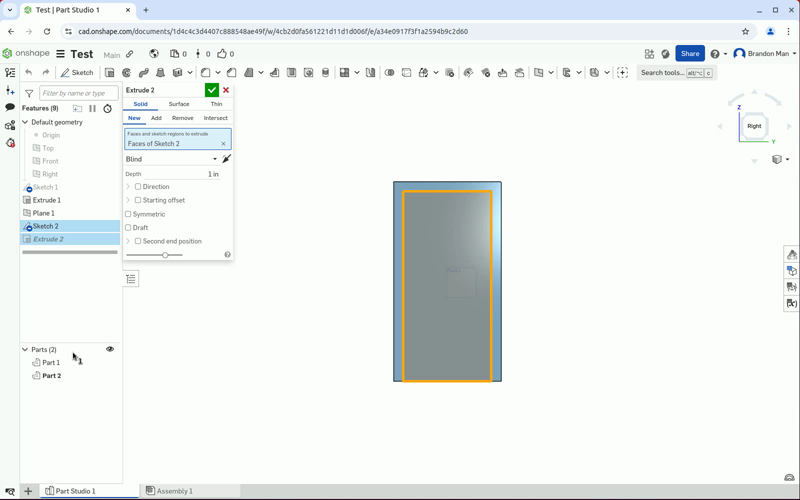
mouse_move(143, 106)
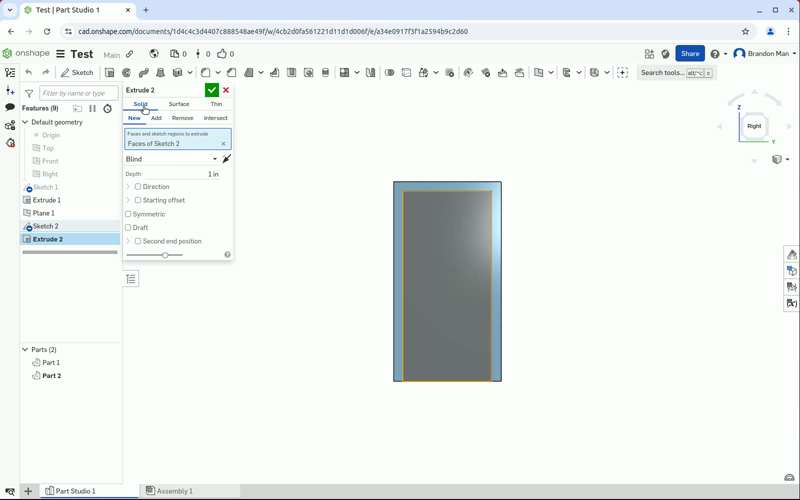
click(143, 106)
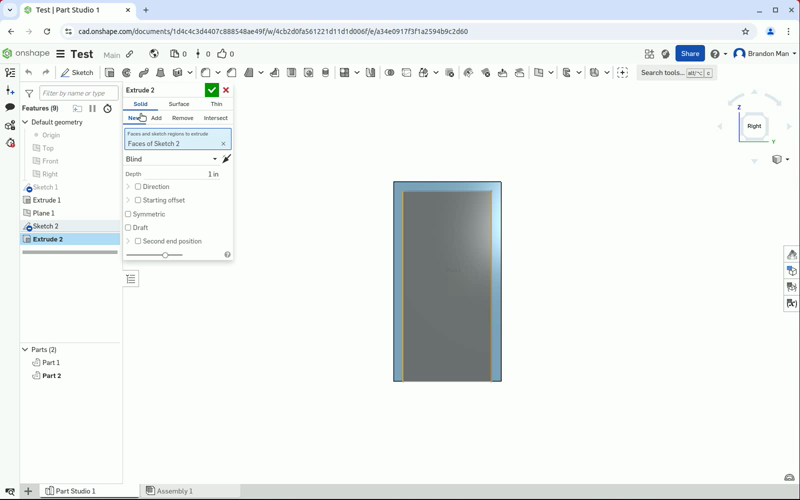
mouse_move(137, 120)
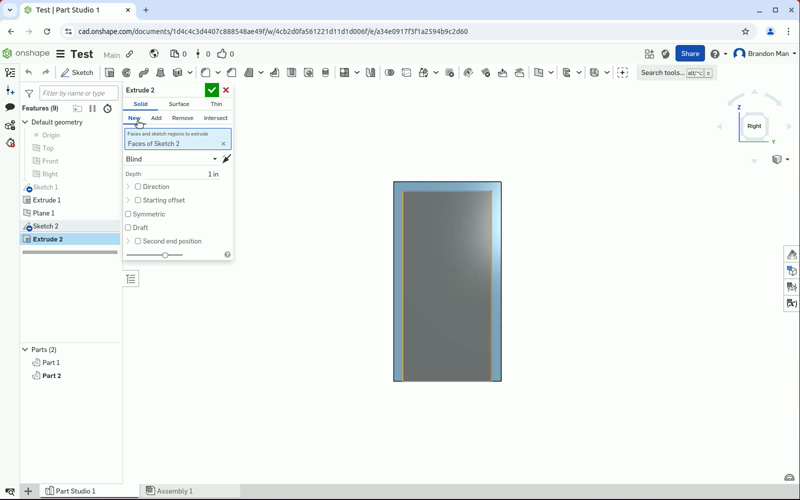
click(137, 120)
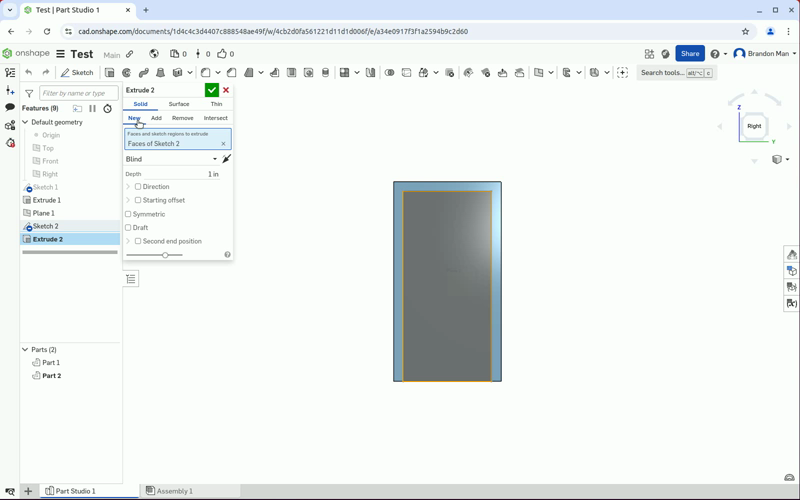
key(tab, 4)
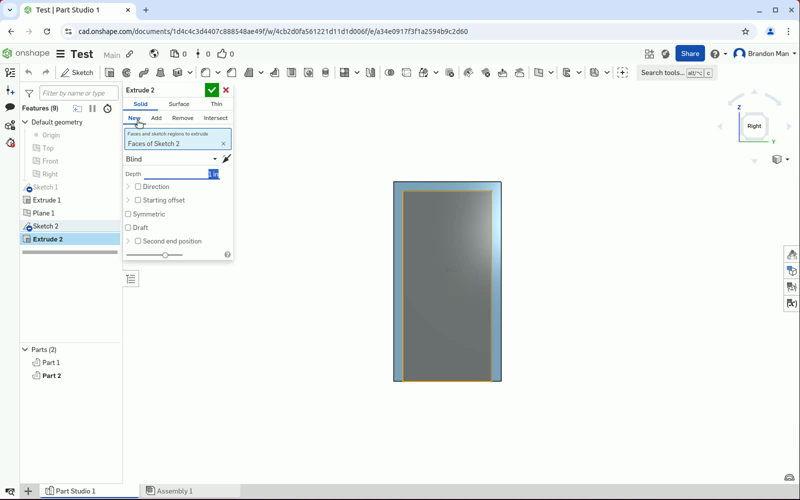
text(0.241)
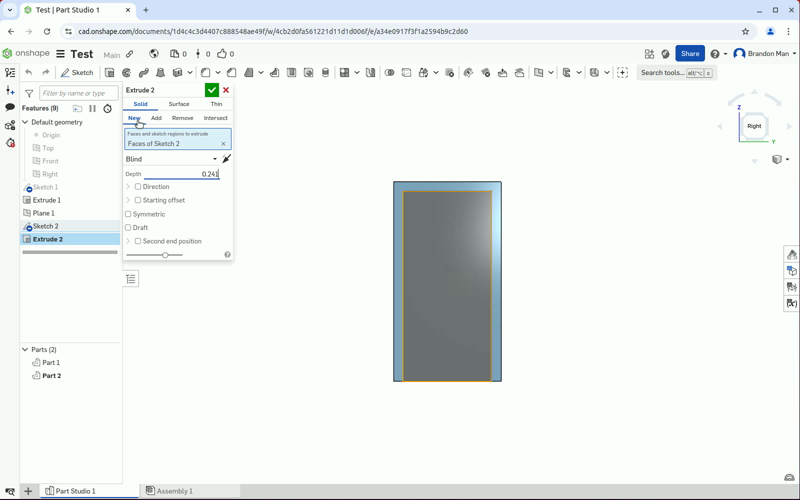
key(enter)
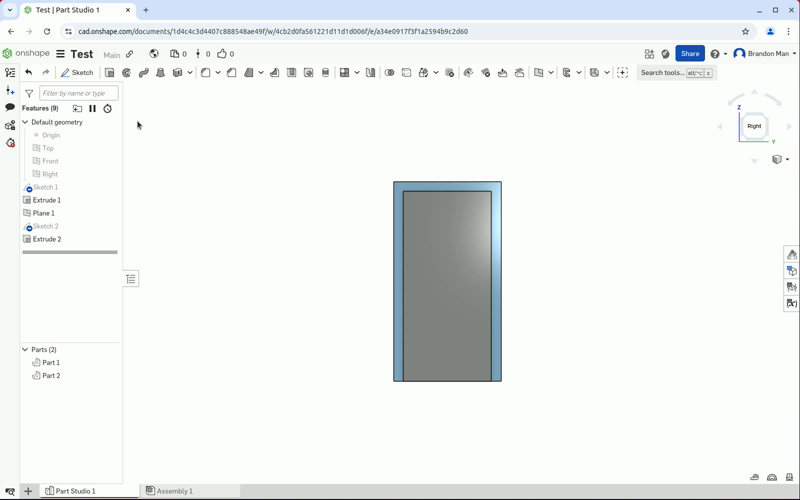
key(shift+h)
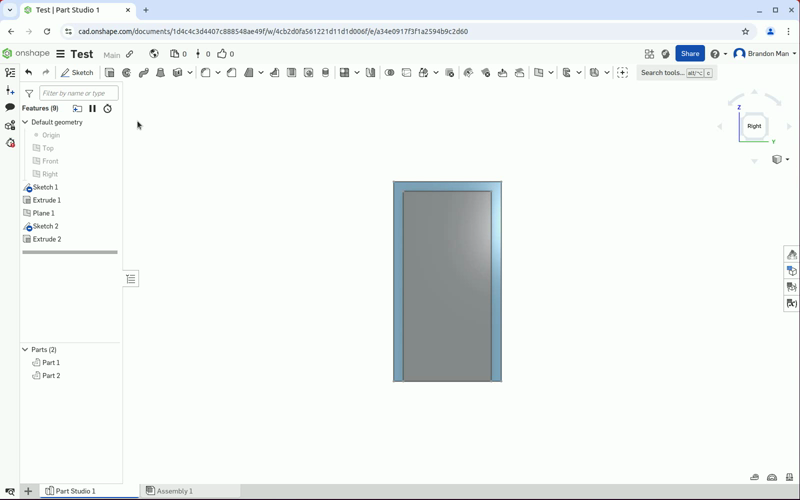
key(shift+h)
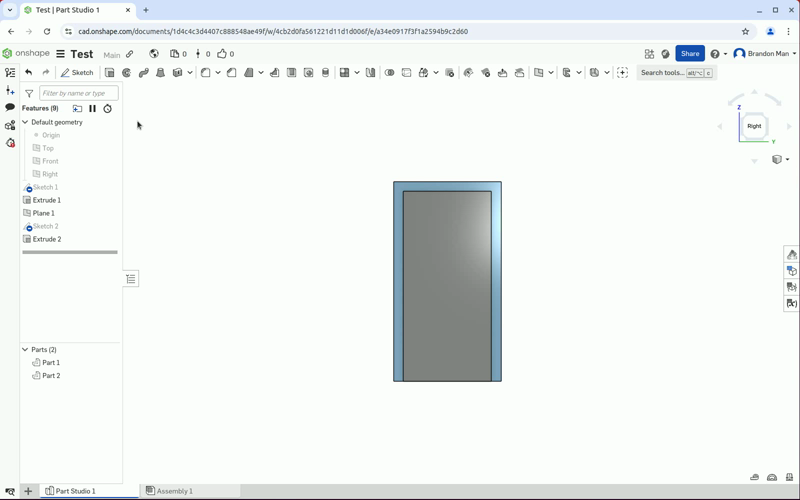
mouse_move(73, 189)
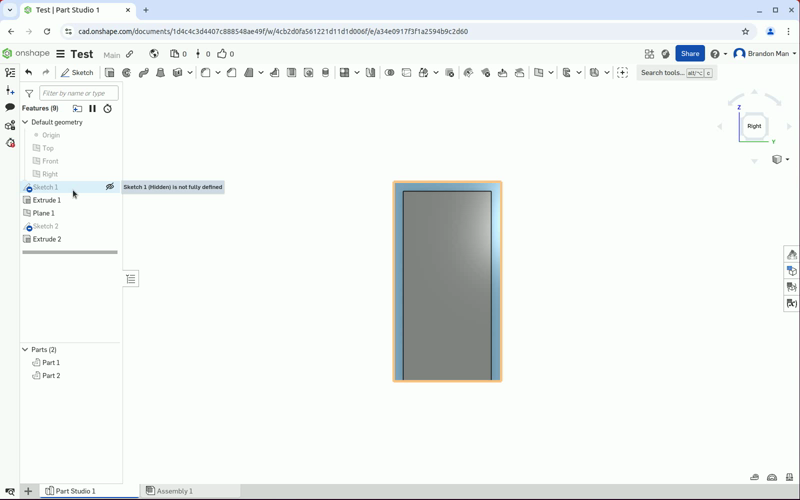
click(73, 189)
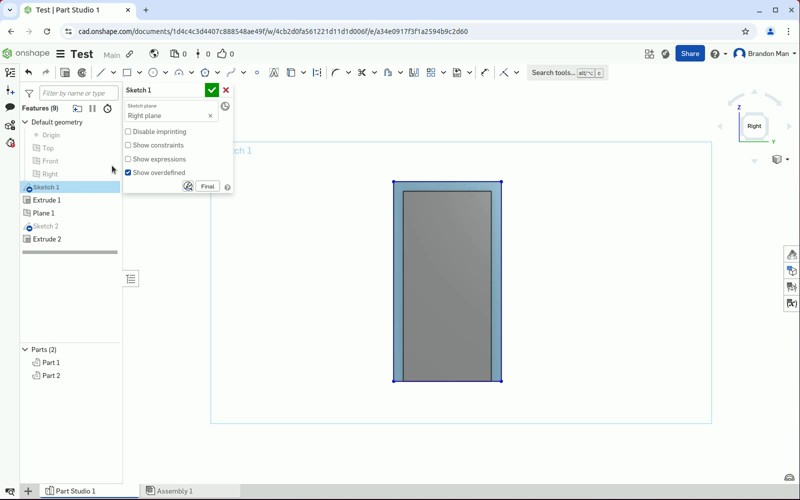
mouse_move(229, 92)
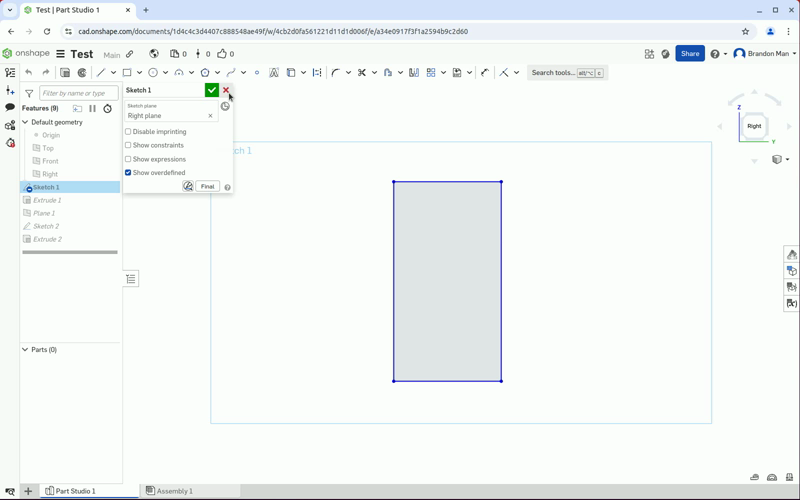
click(229, 92)
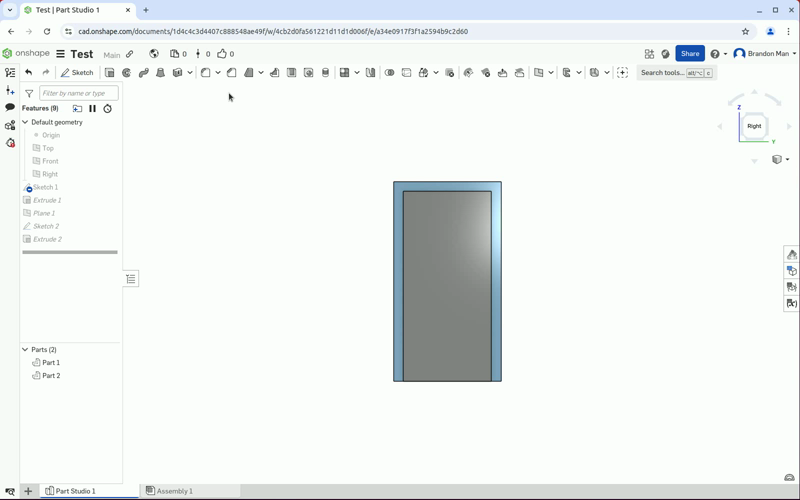
mouse_move(541, 75)
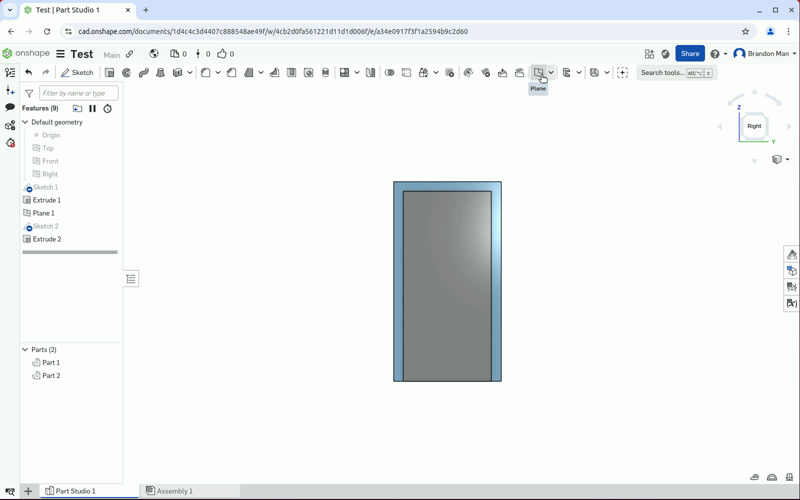
click(541, 75)
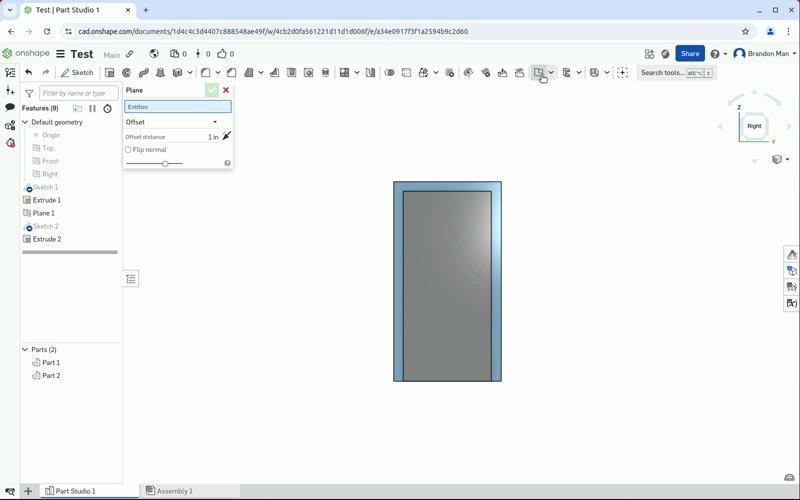
mouse_move(73, 176)
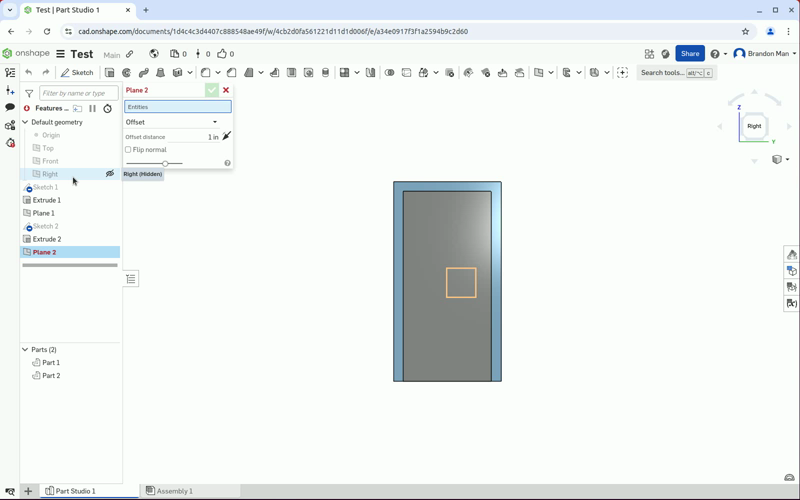
click(73, 176)
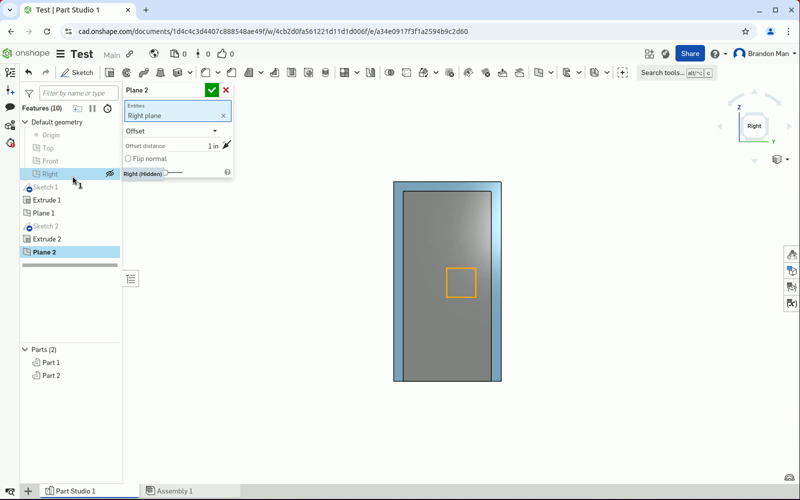
key(tab, 2)
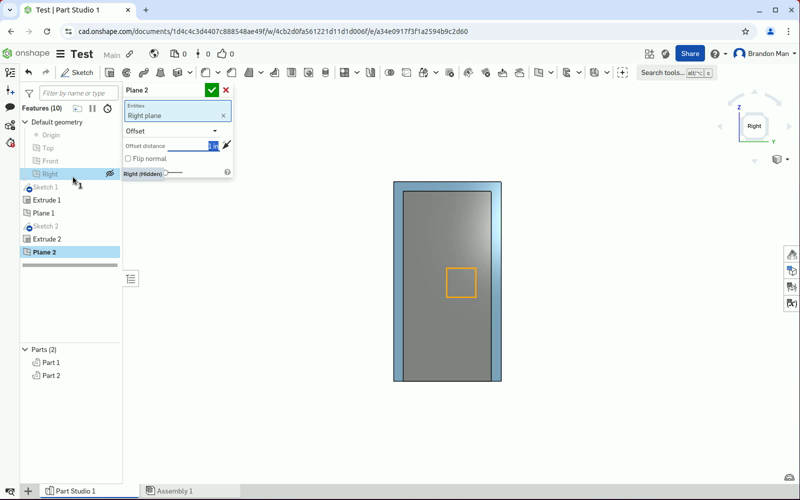
text(22.153)
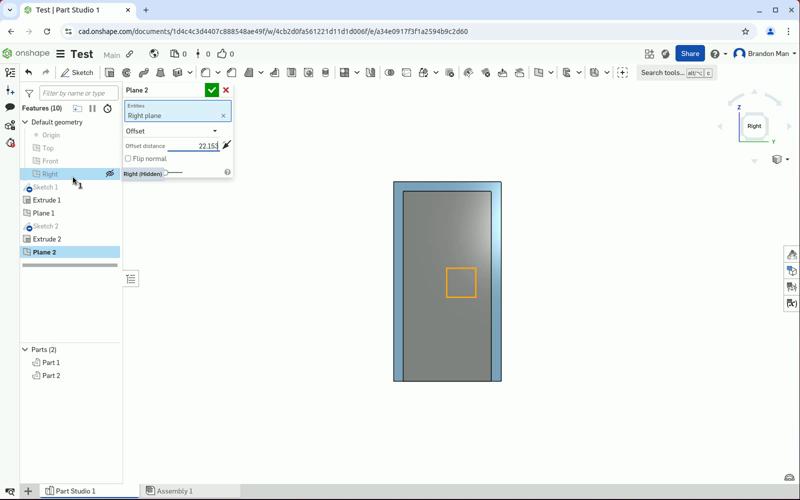
key(enter, 2)
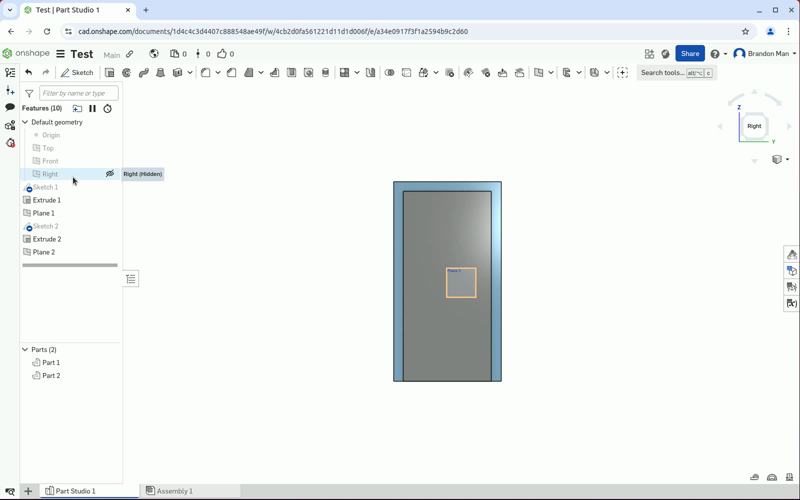
key(shift+s)
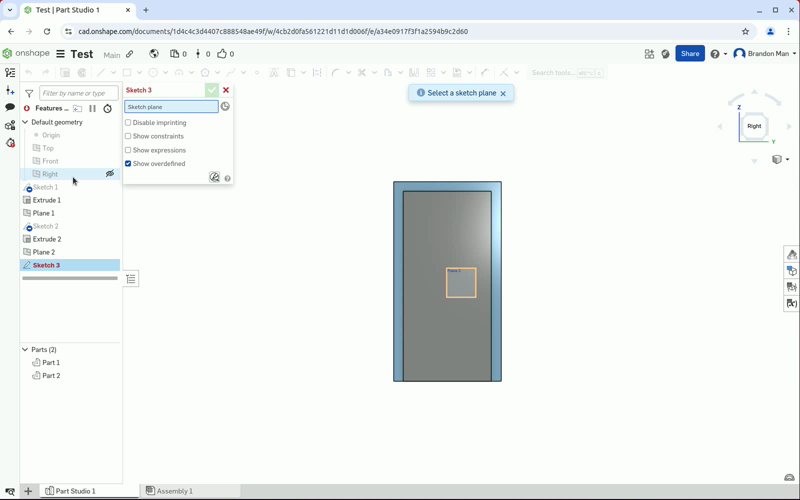
mouse_move(73, 254)
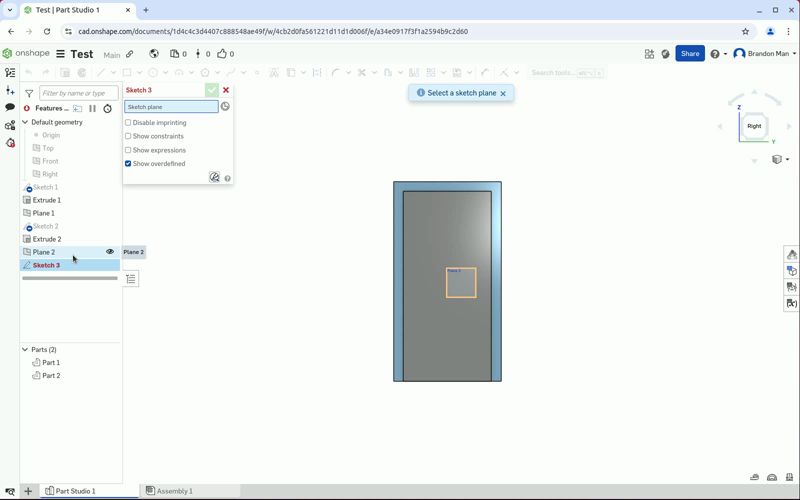
click(73, 254)
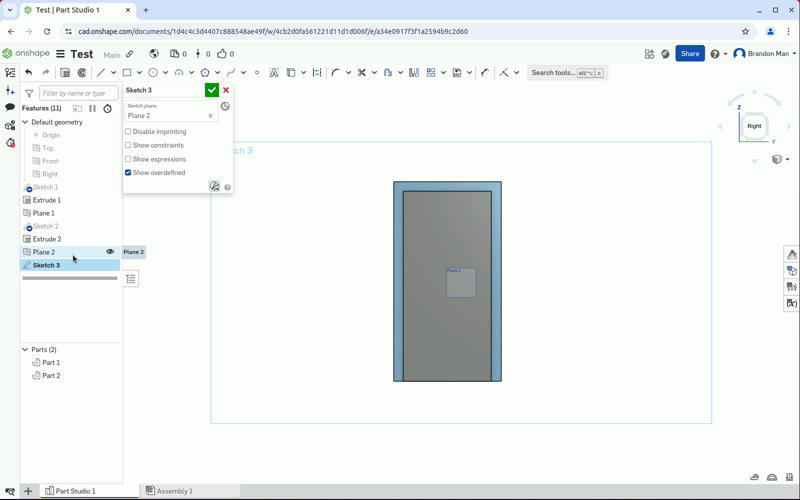
mouse_move(73, 352)
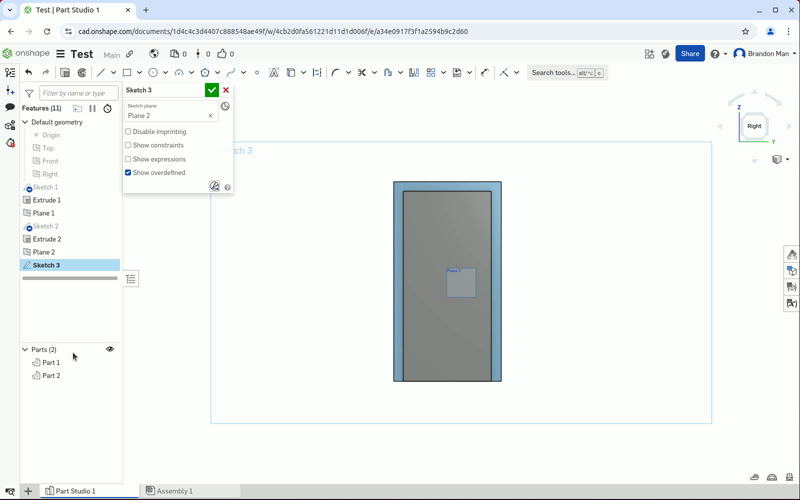
key(y)
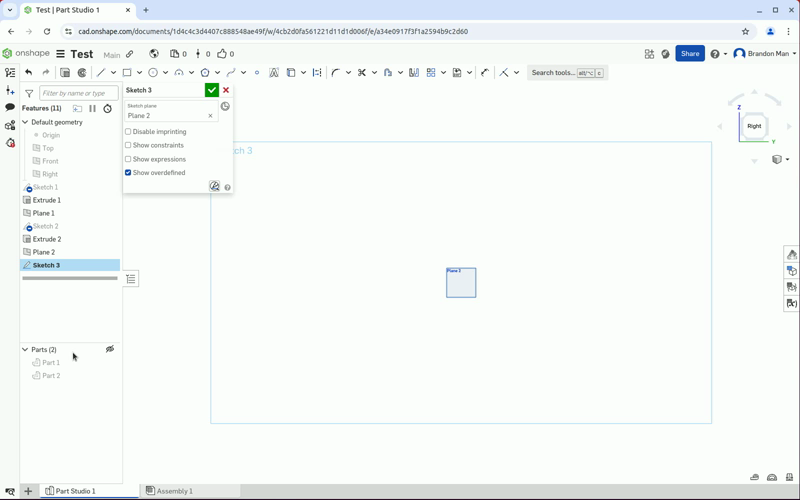
key(c)
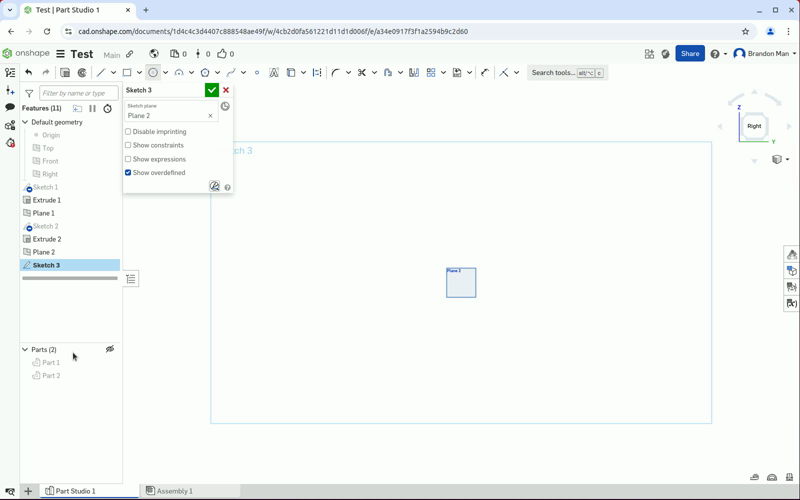
key_down(shift)
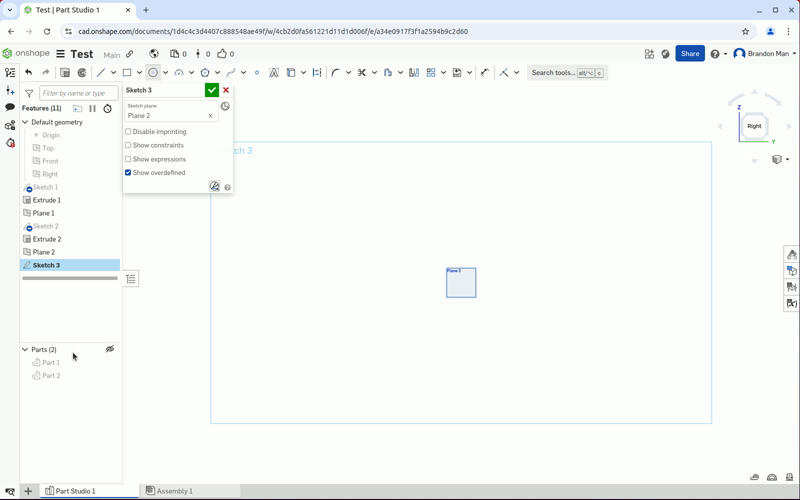
mouse_move(483, 282)
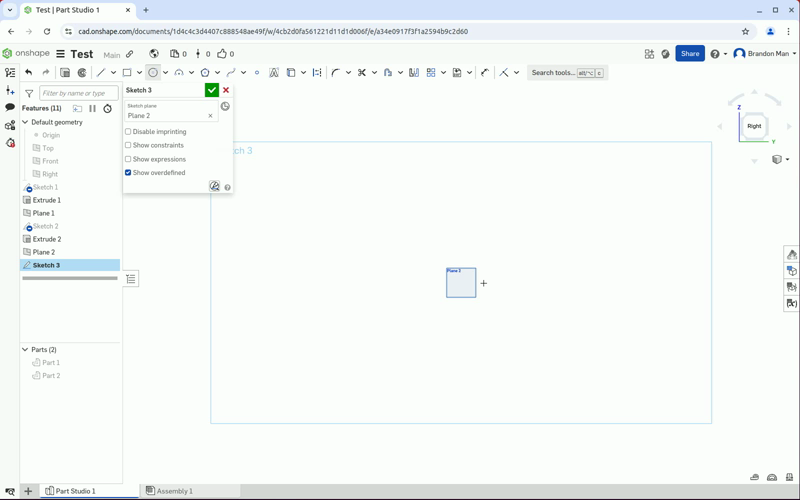
click(483, 282)
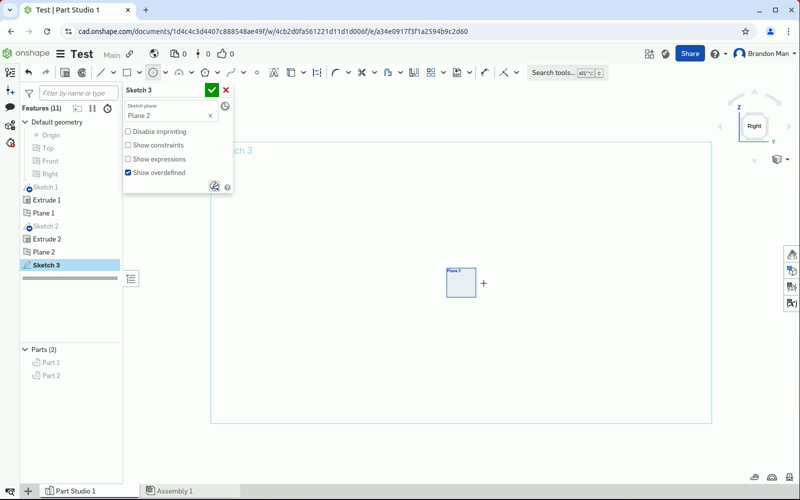
key_up(shift)
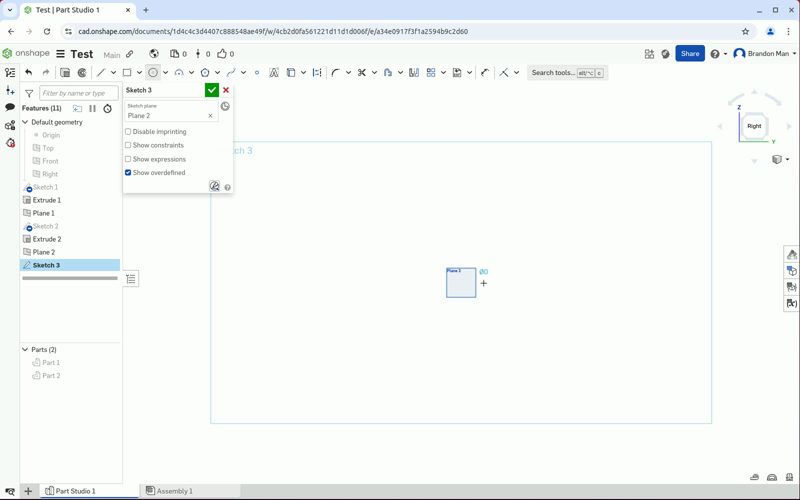
mouse_move(488, 282)
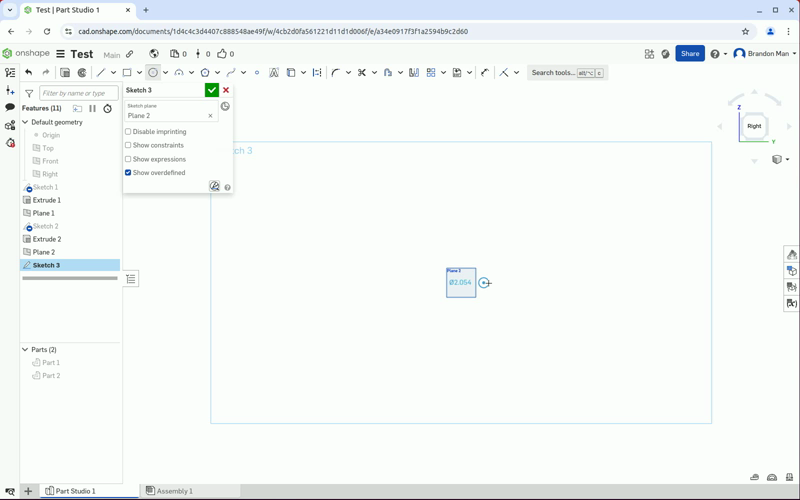
click(488, 282)
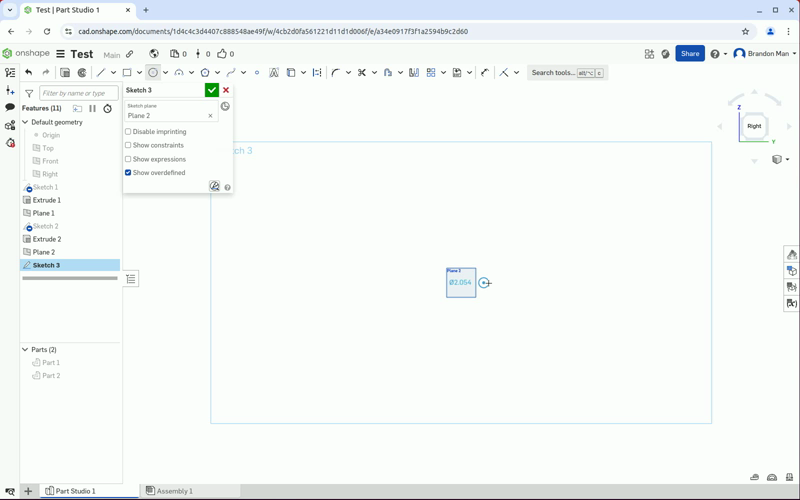
key(esc)
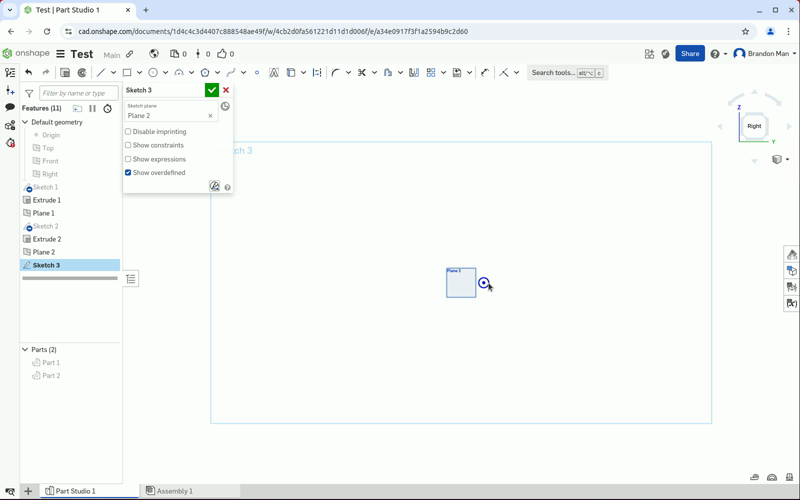
mouse_move(484, 283)
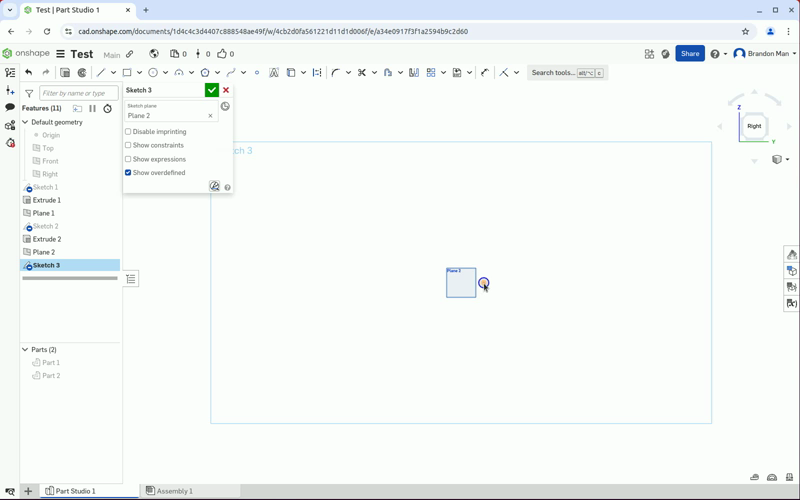
scroll(6)
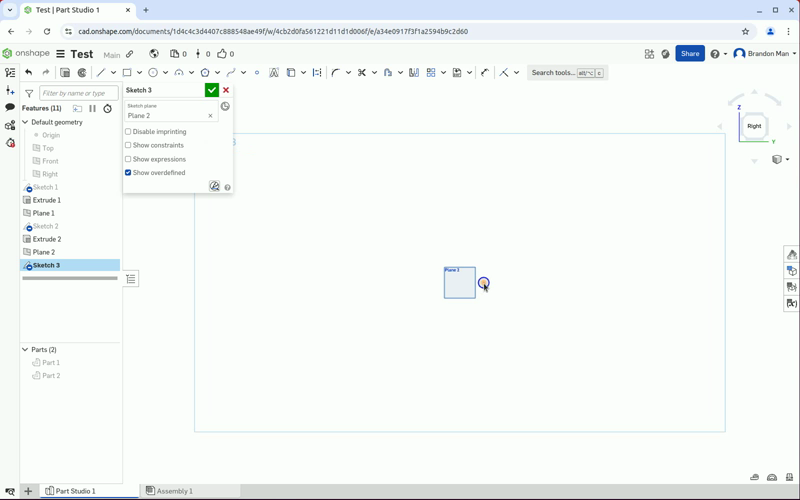
scroll(6)
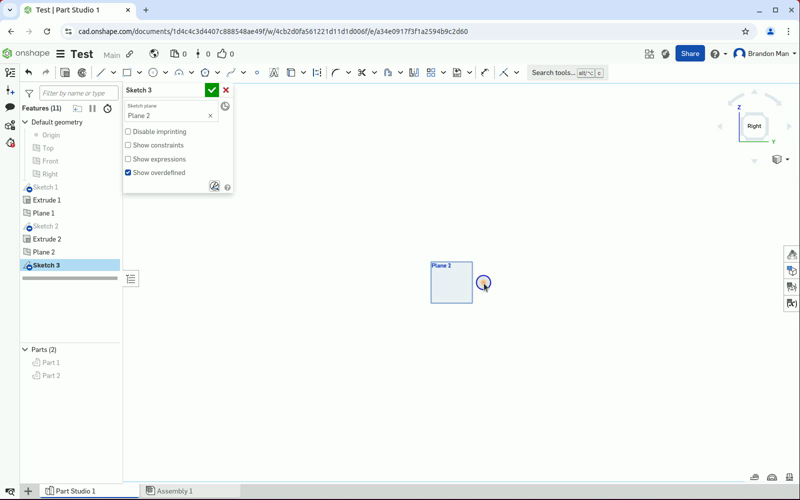
scroll(6)
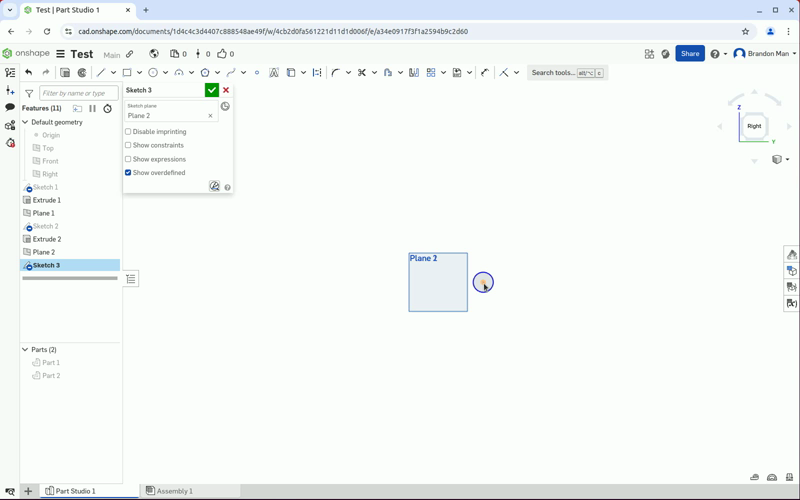
scroll(6)
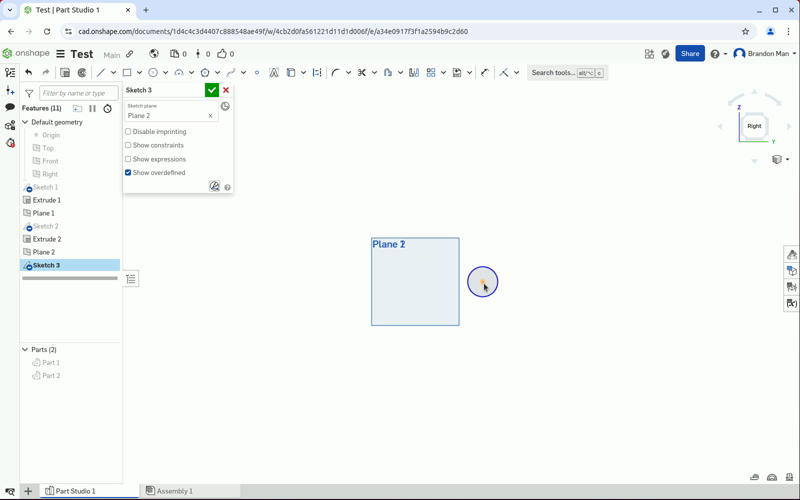
scroll(6)
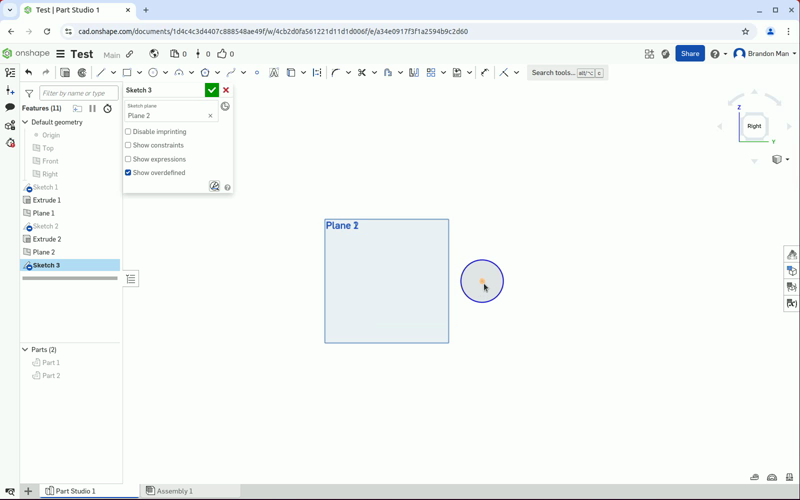
scroll(6)
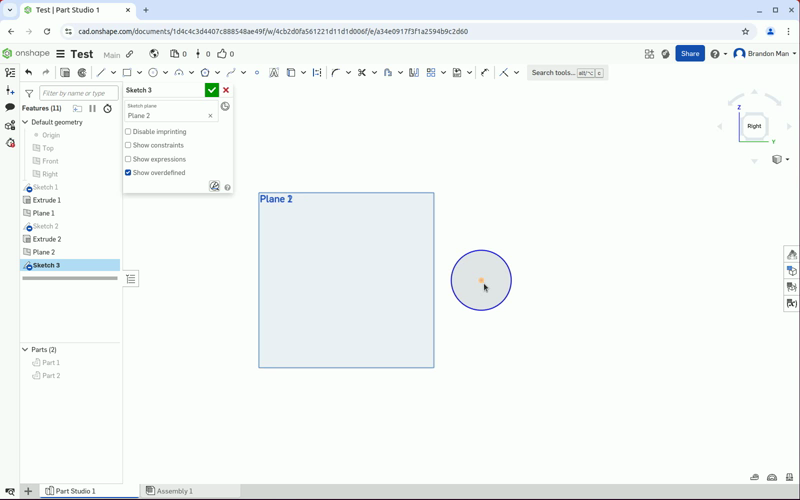
scroll(6)
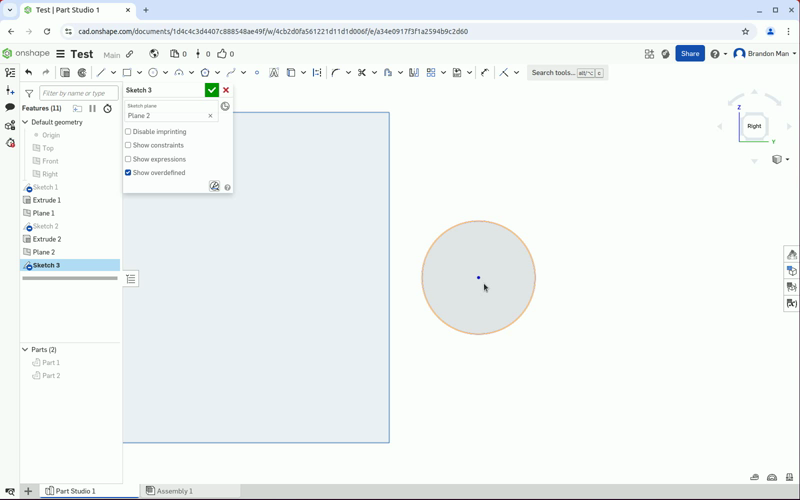
click(484, 283)
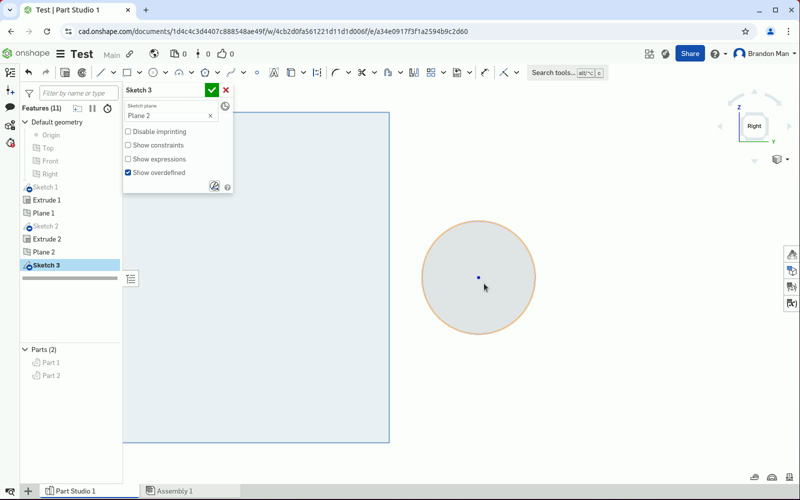
scroll(-6)
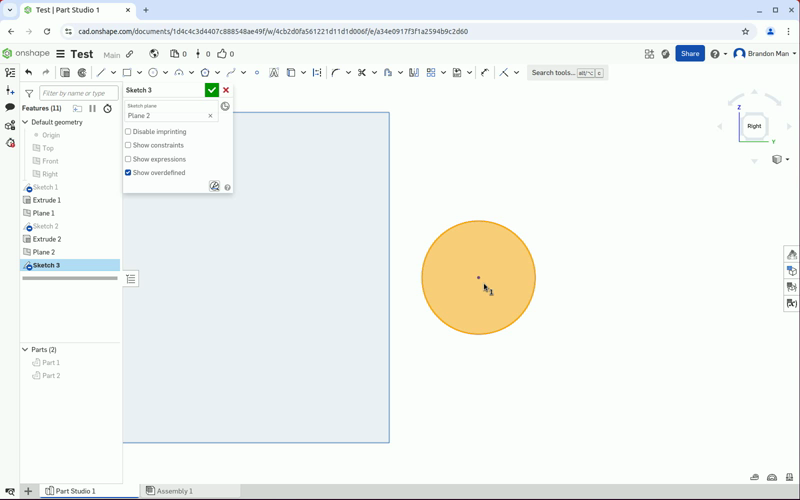
scroll(-6)
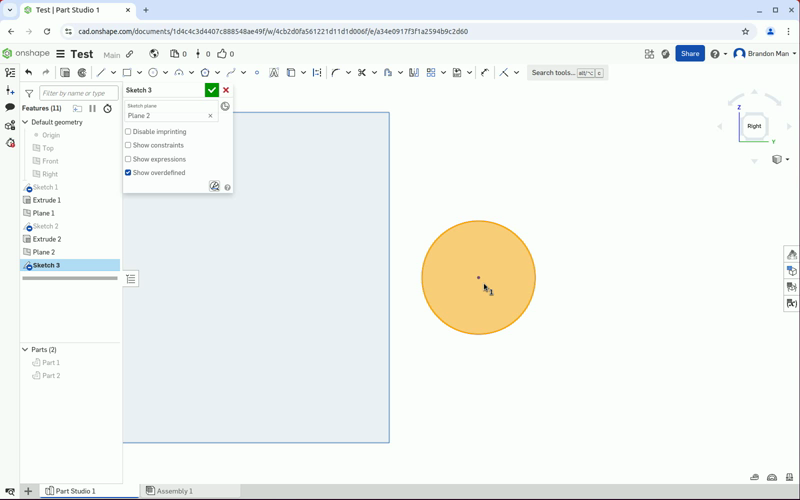
scroll(-6)
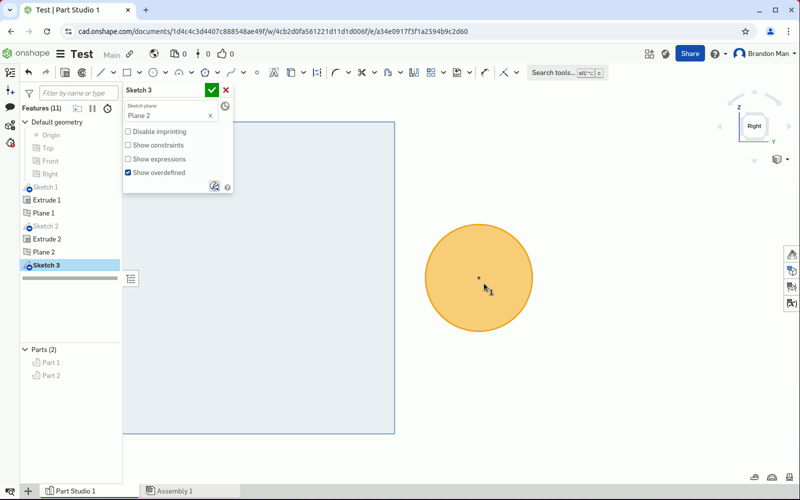
scroll(-6)
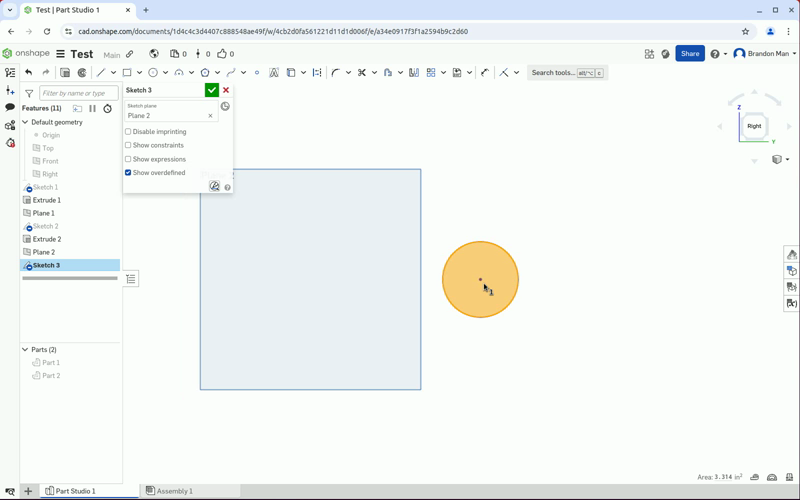
scroll(-6)
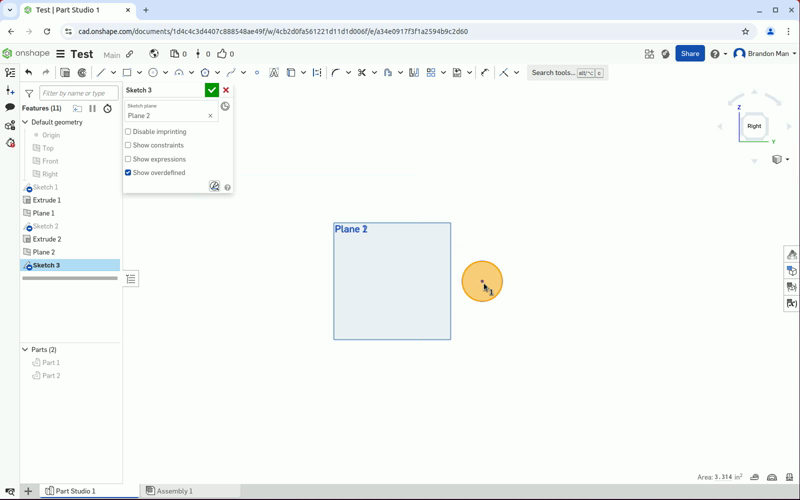
scroll(-6)
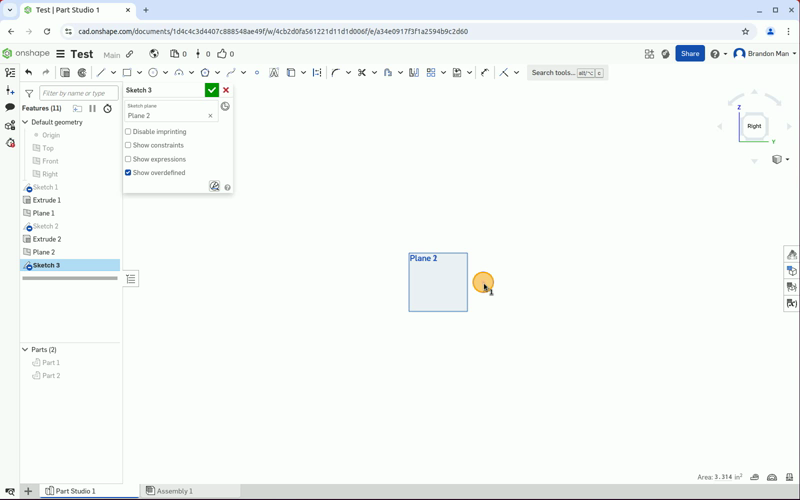
scroll(-6)
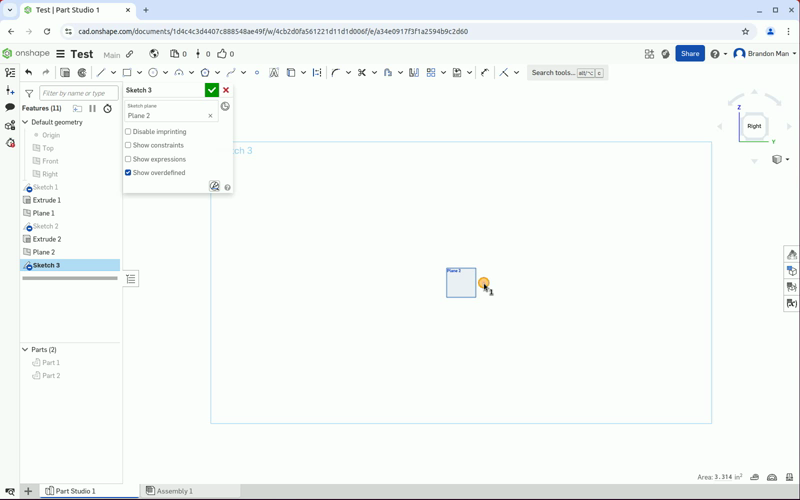
mouse_move(73, 352)
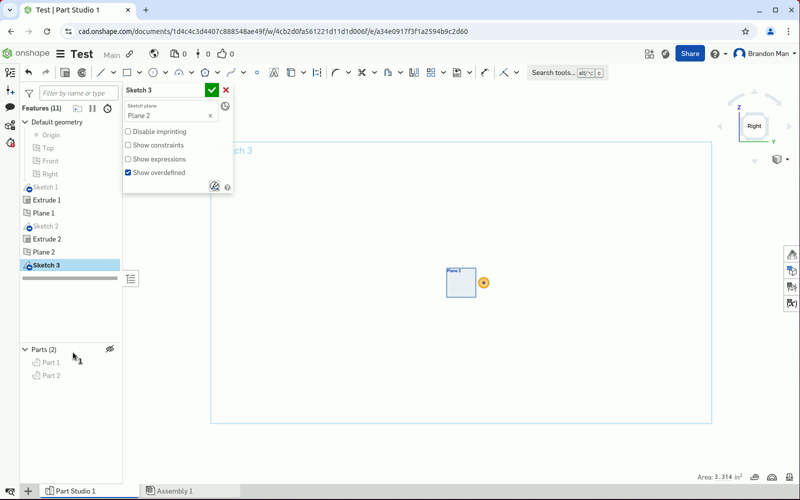
key(shift+y)
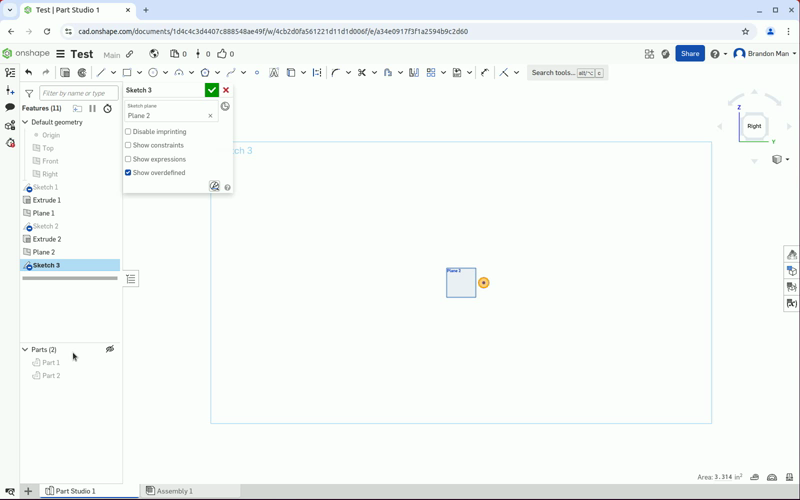
key(shift+e)
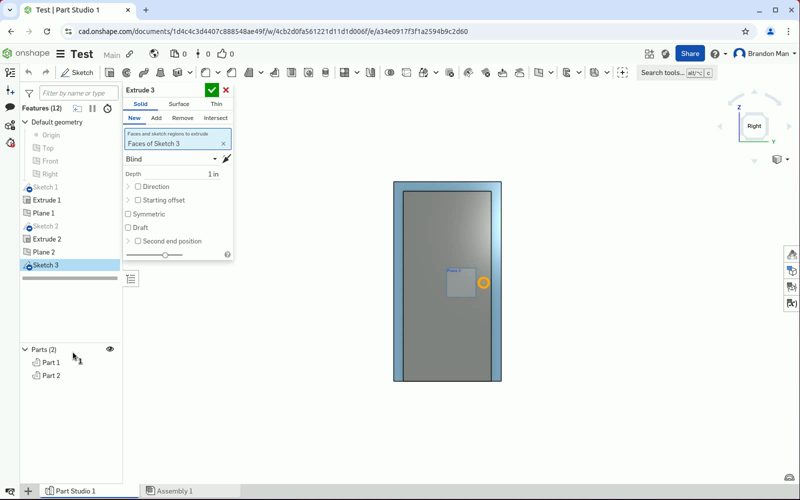
mouse_move(143, 106)
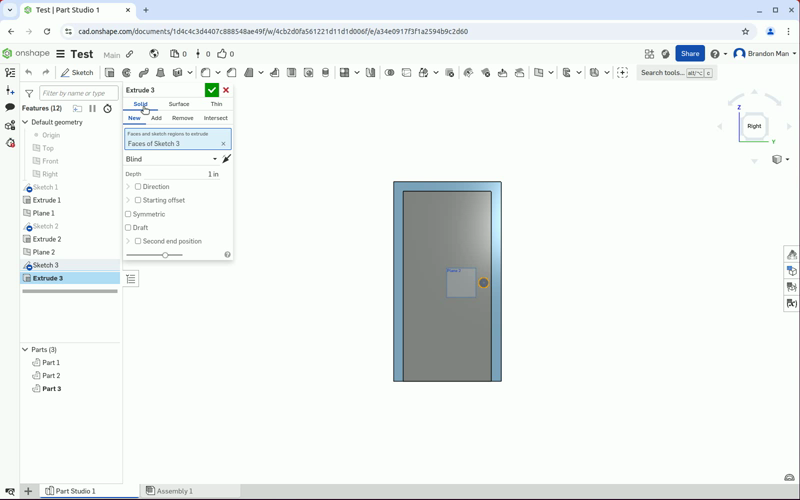
click(143, 106)
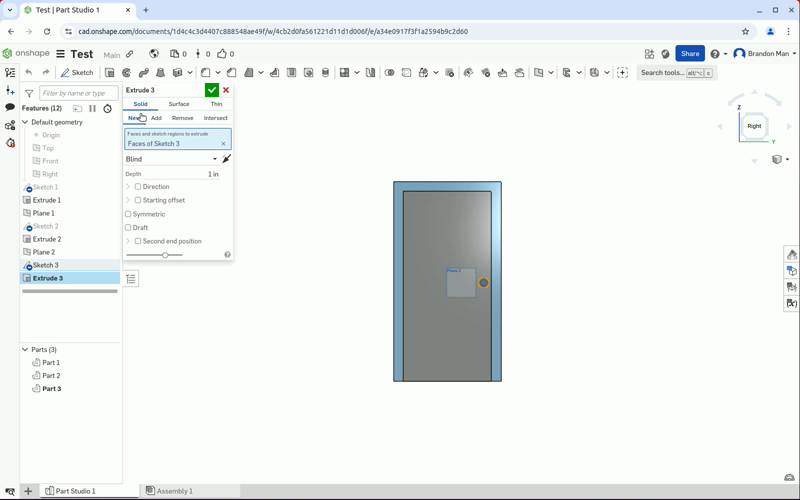
mouse_move(137, 120)
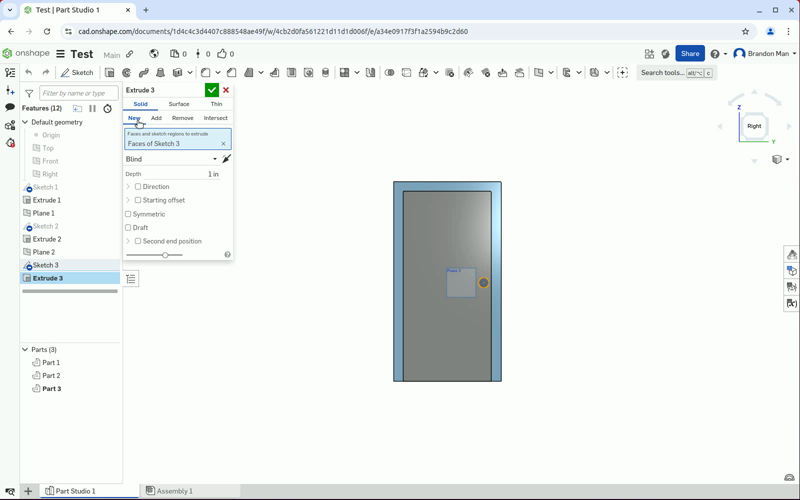
click(137, 120)
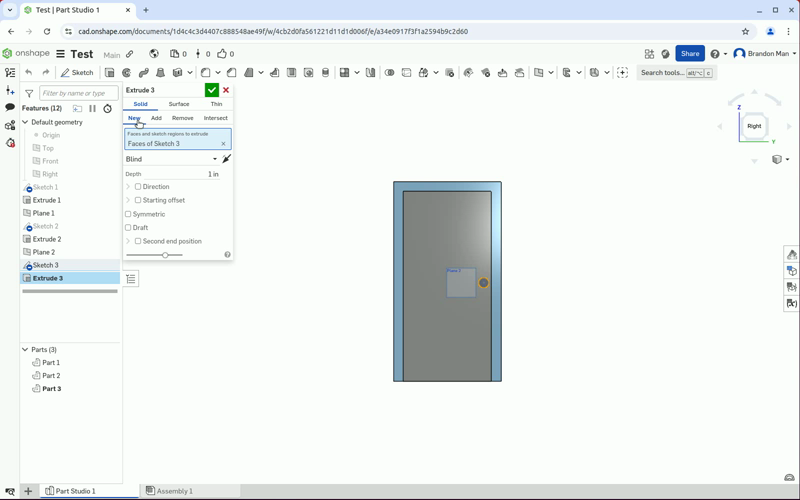
key(tab, 4)
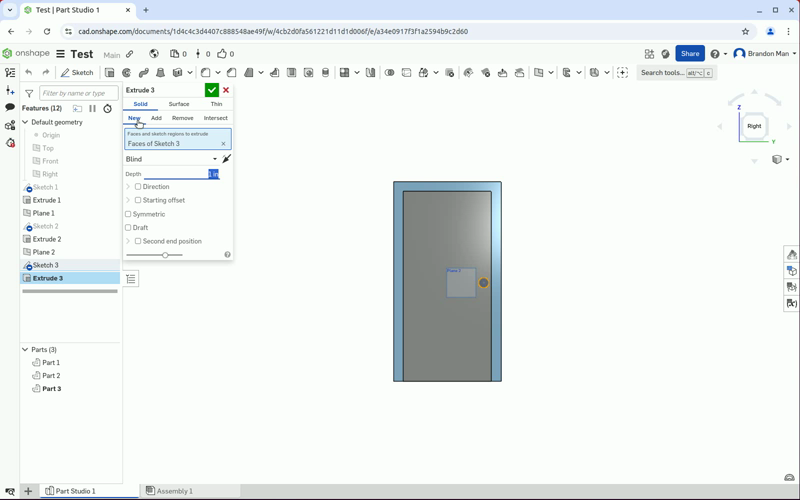
text(0.963)
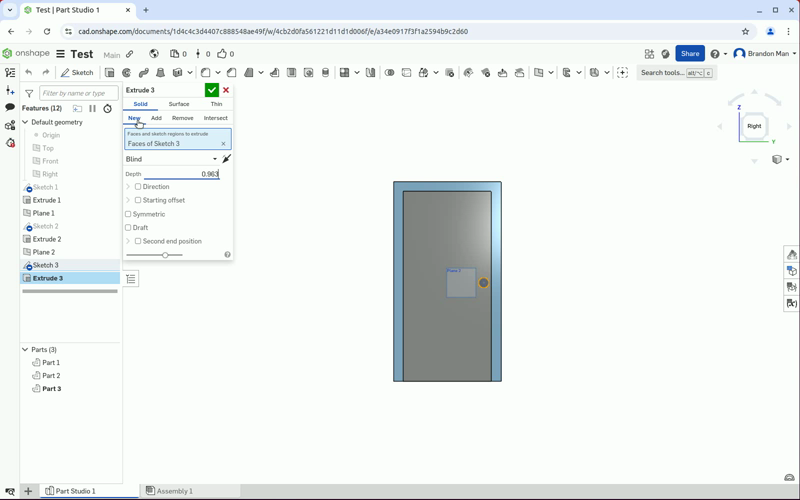
key(enter)
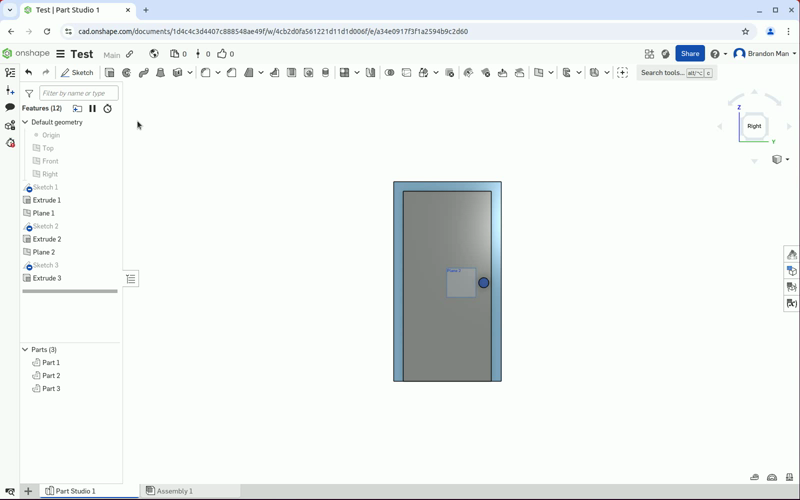
key(shift+h)
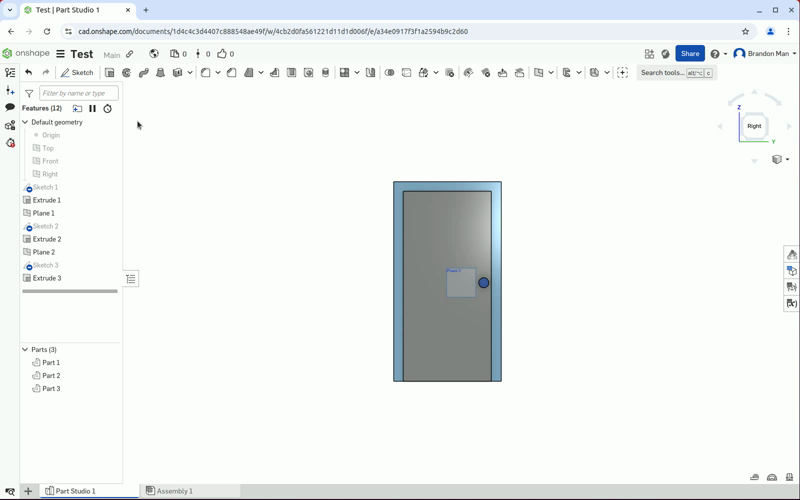
key(shift+h)
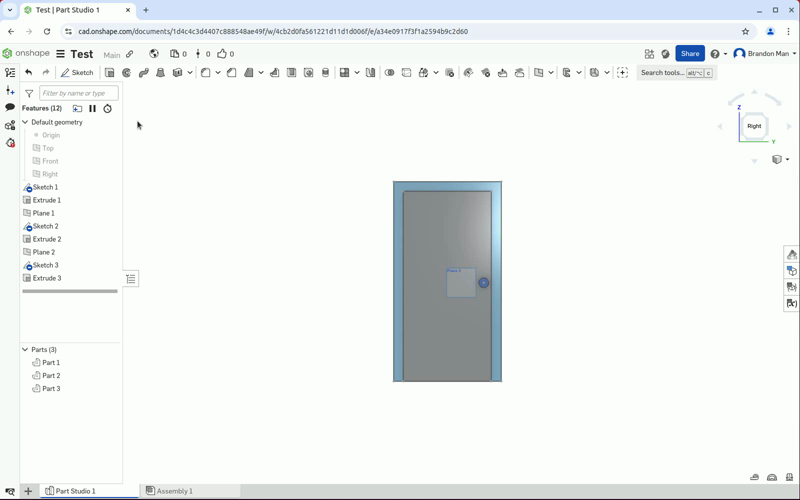
key(shift+7)
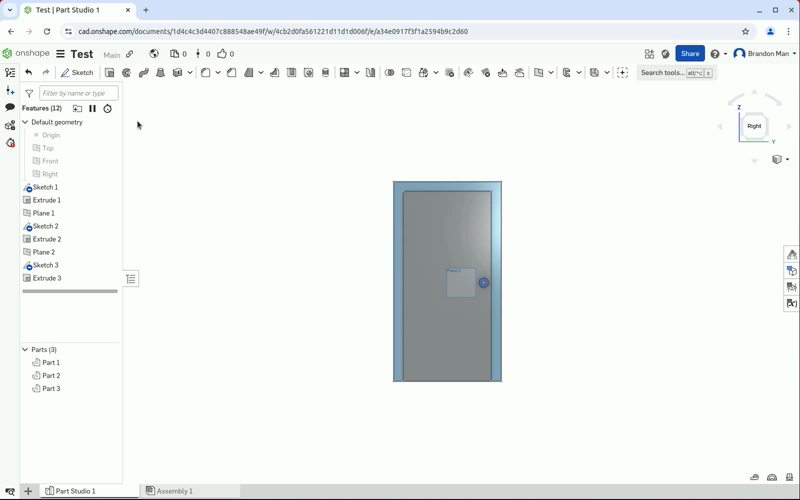
key(right, 2)
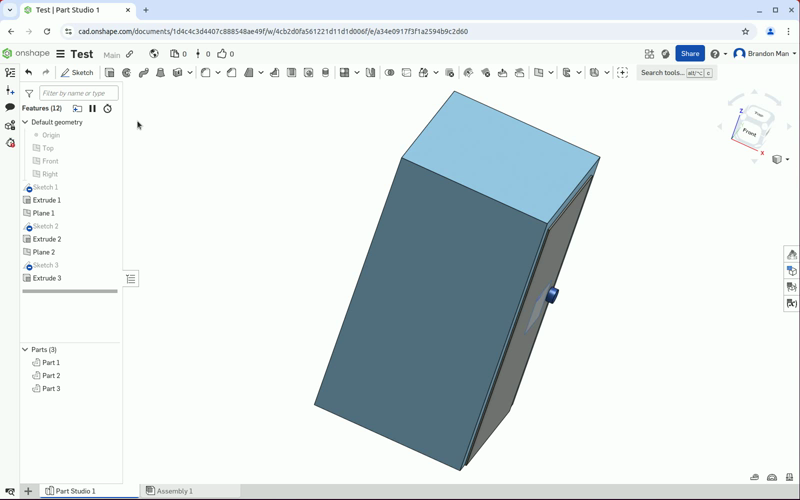
key(down, 2)
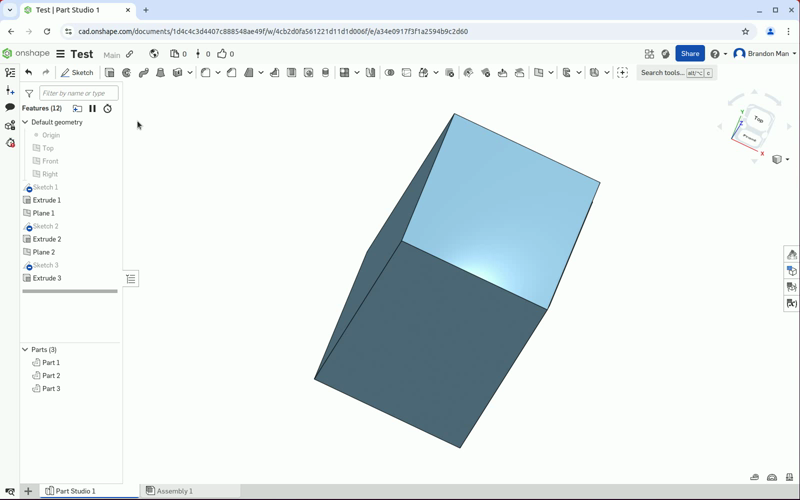
key(up, 2)
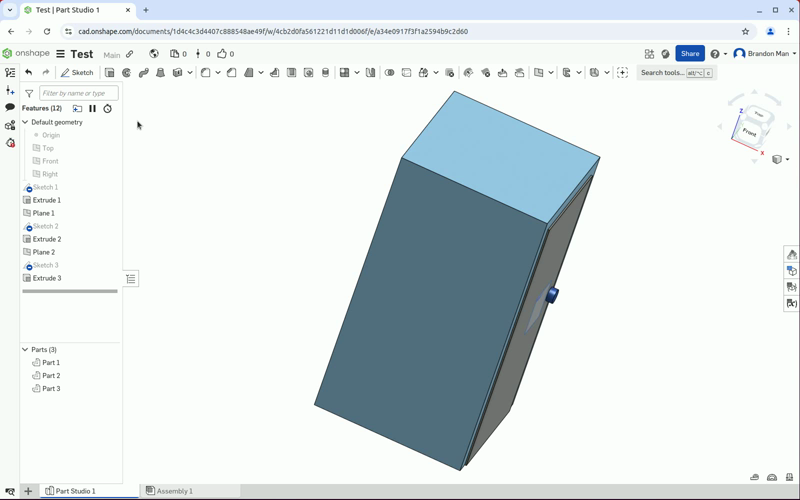
key(left, 2)
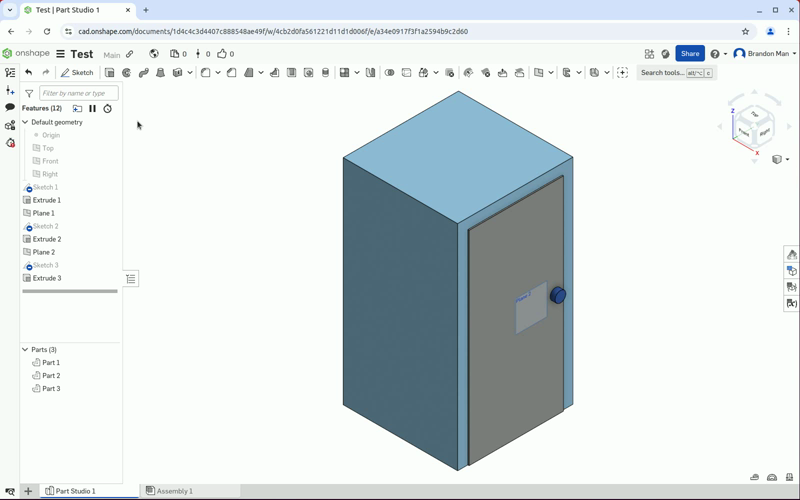
mouse_move(73, 189)
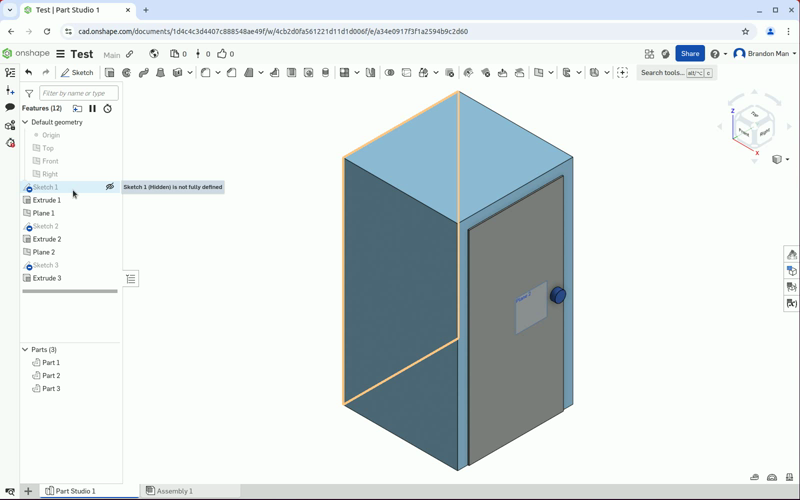
click(73, 189)